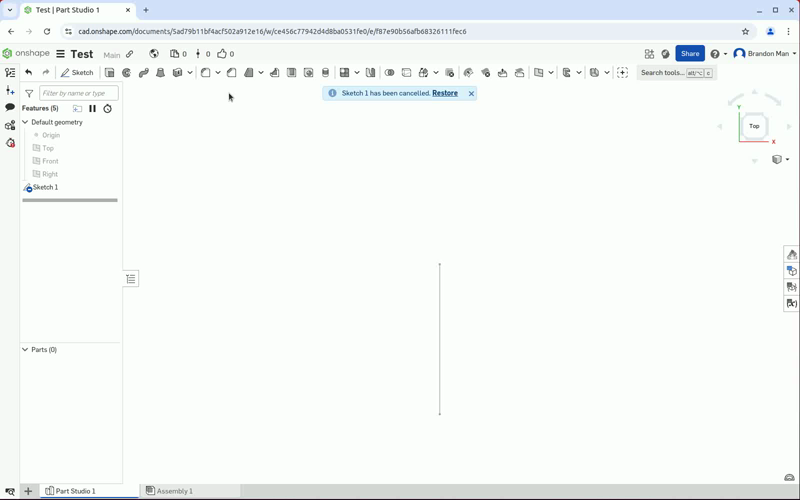
key(shift+h)
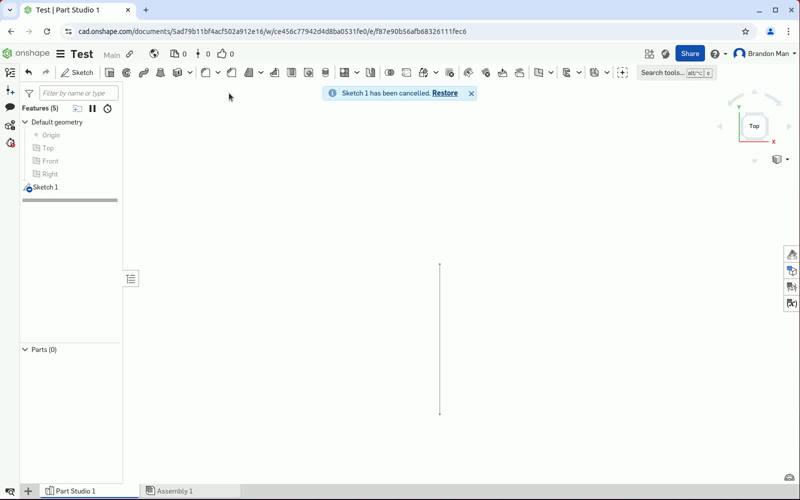
key(shift+s)
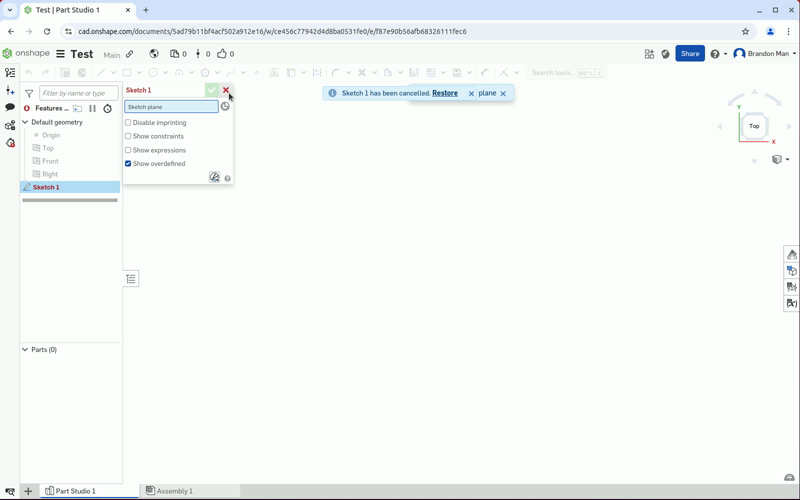
mouse_move(73, 150)
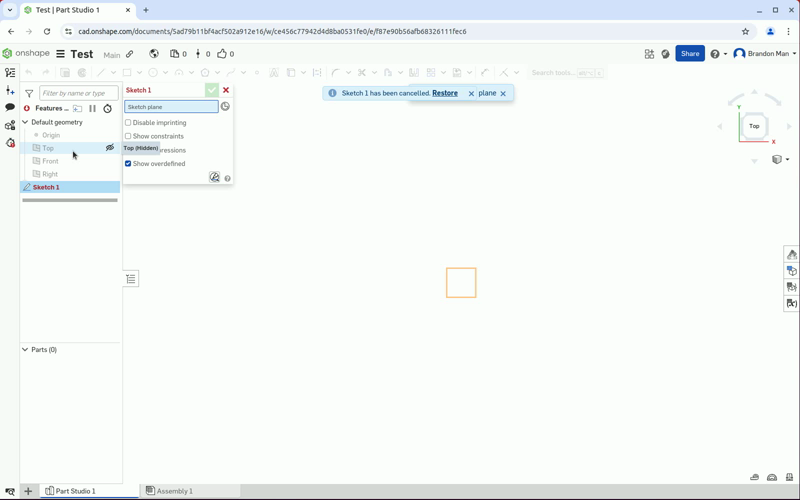
click(73, 150)
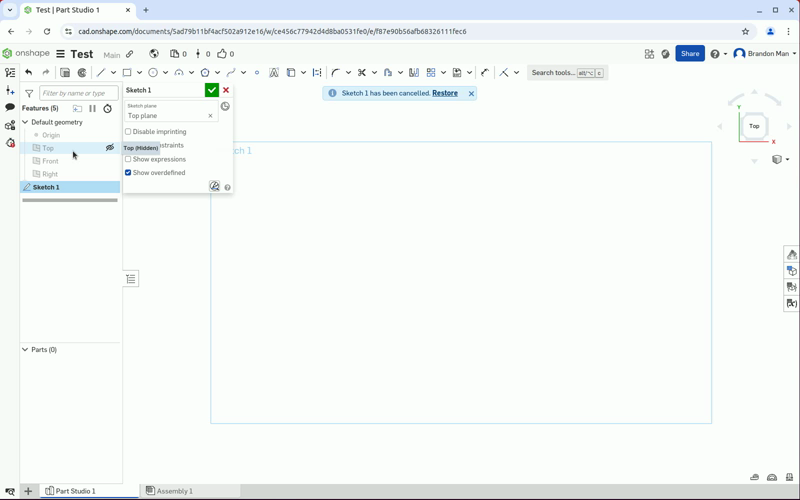
mouse_move(73, 352)
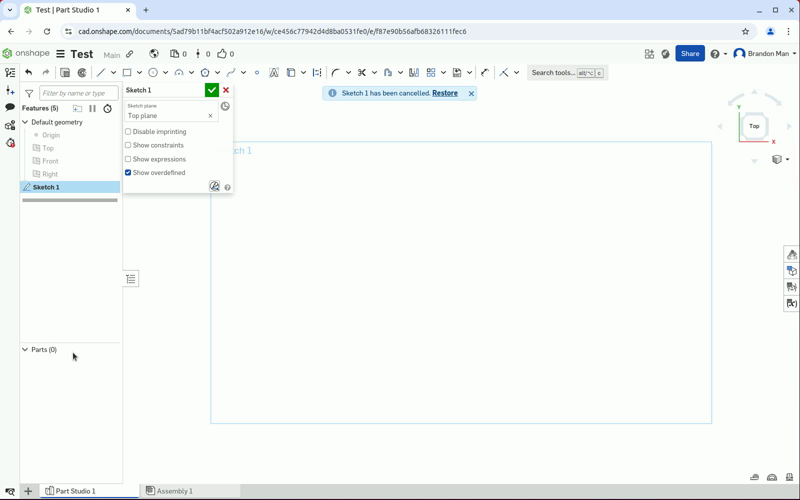
key(y)
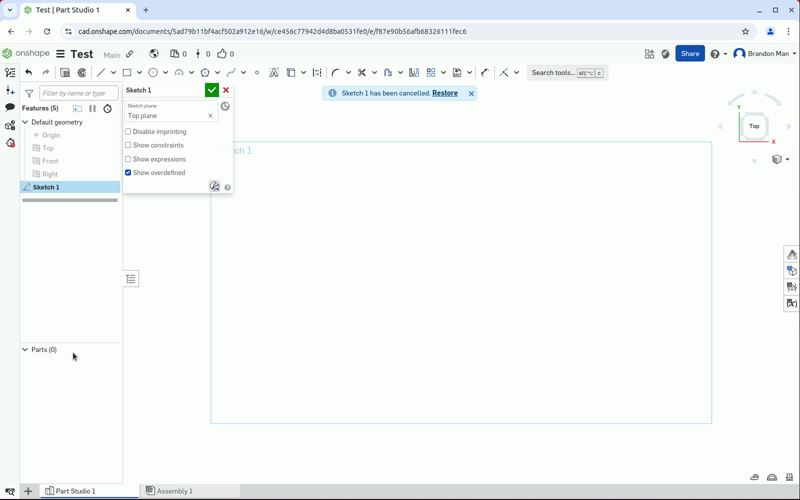
key(l)
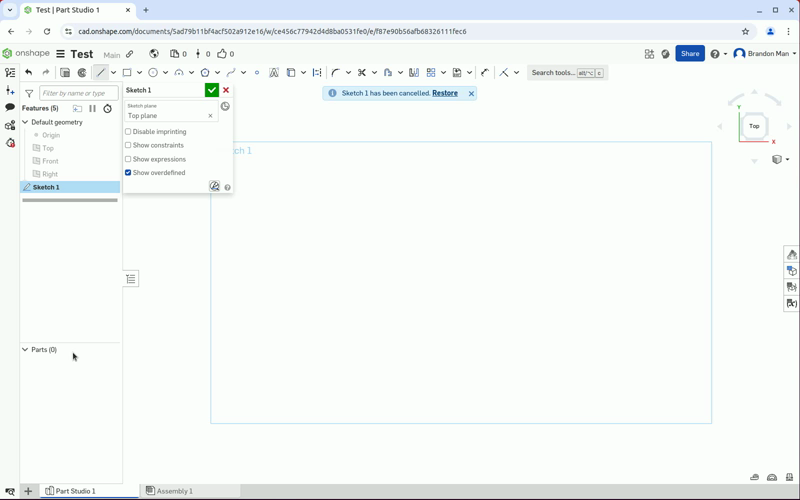
key_down(shift)
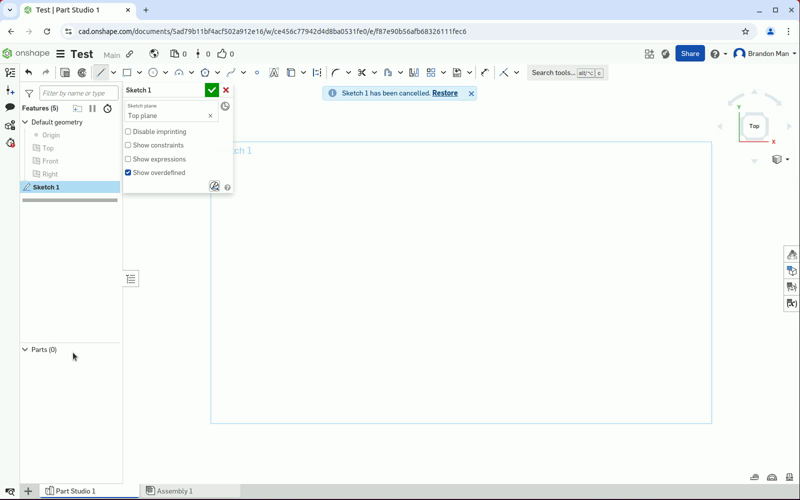
mouse_move(451, 286)
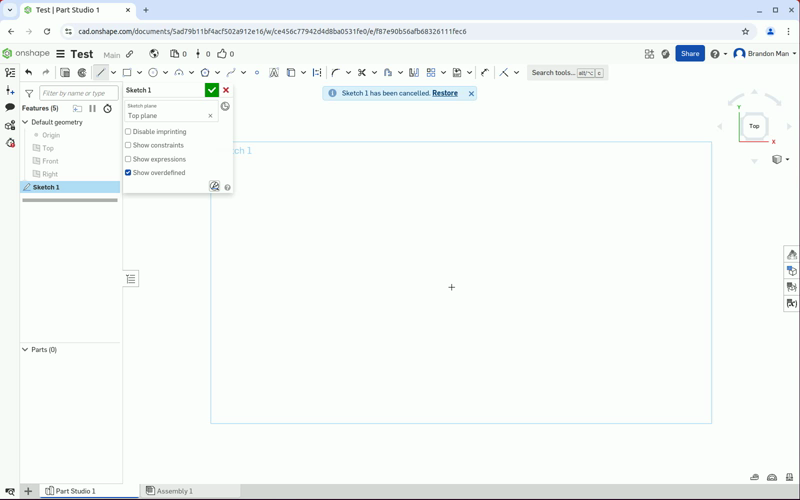
click(451, 286)
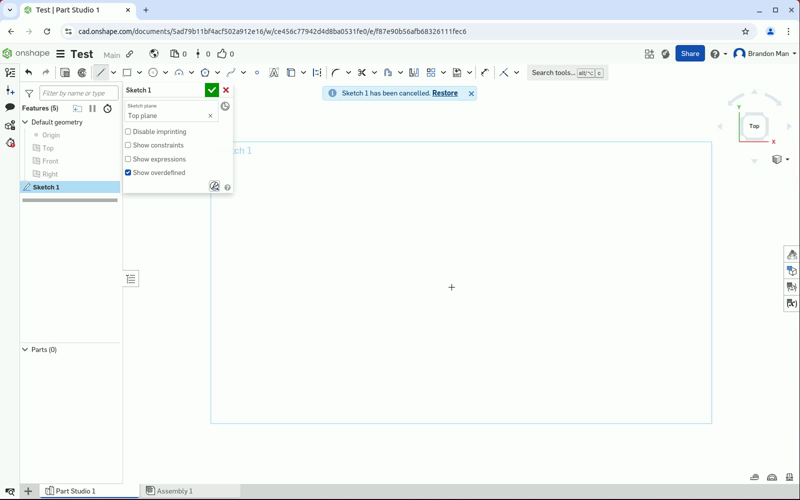
key_up(shift)
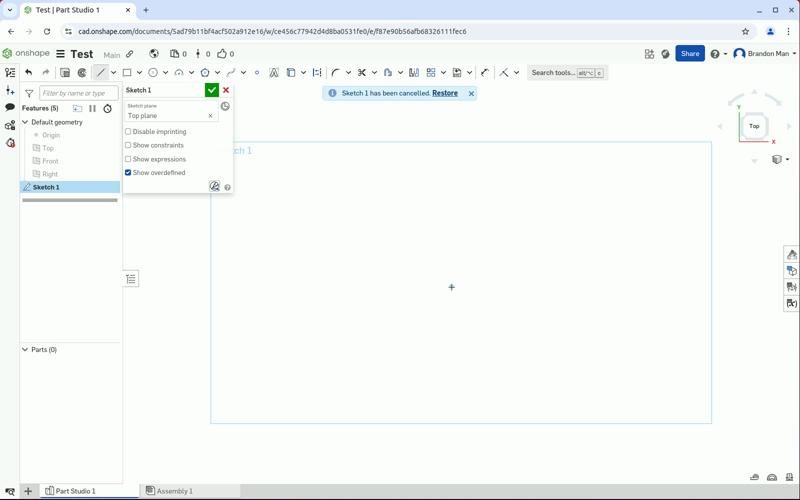
key_down(shift)
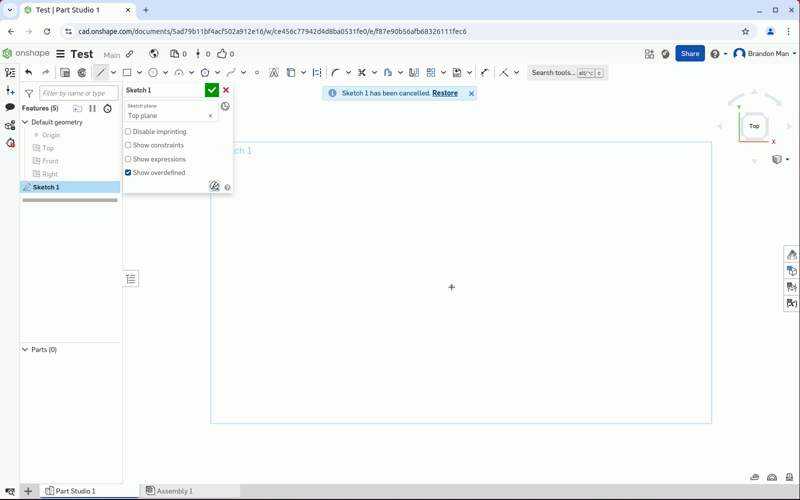
mouse_move(481, 286)
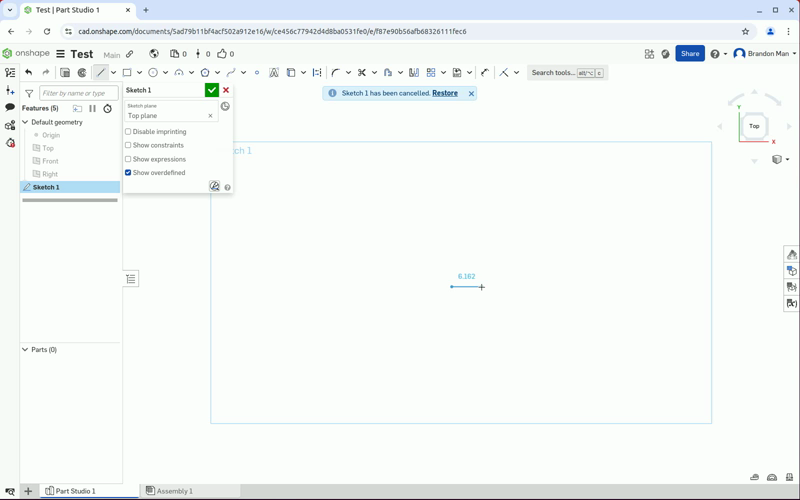
mouse_move(471, 286)
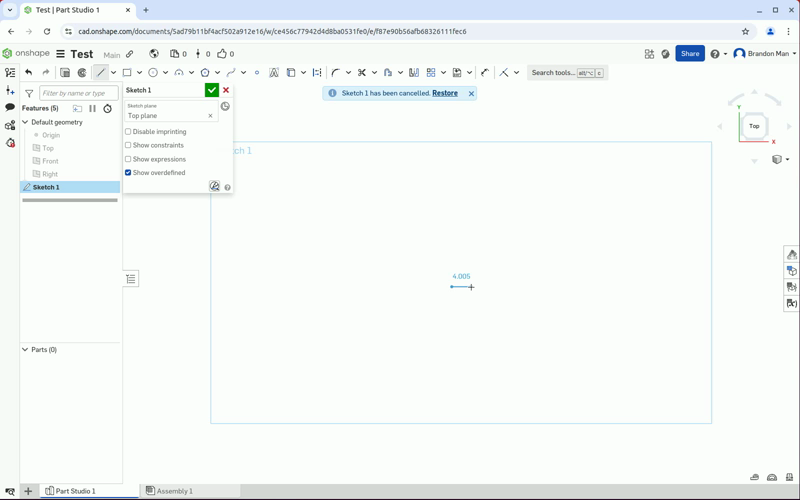
click(471, 286)
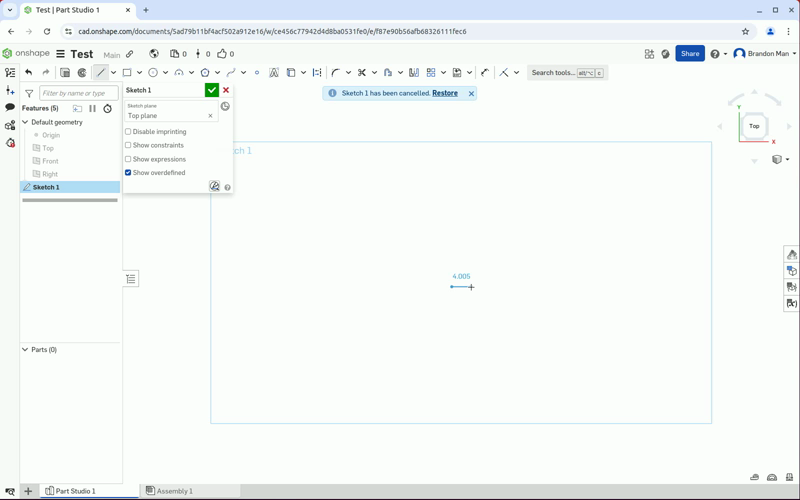
key_up(shift)
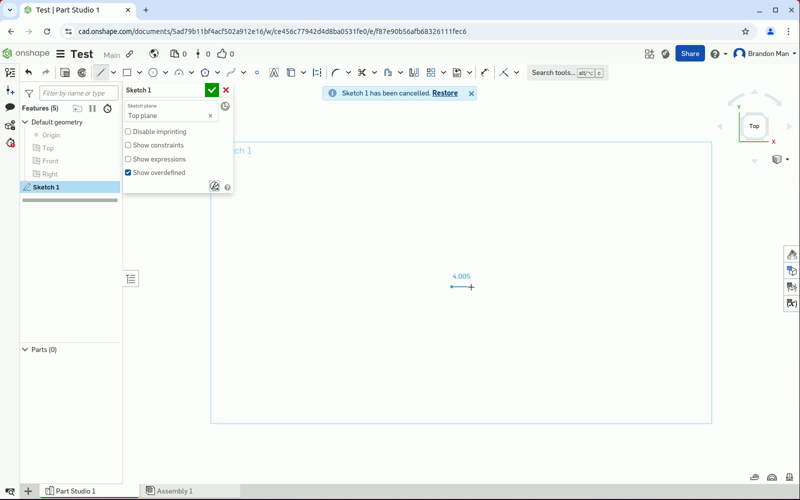
key_down(shift)
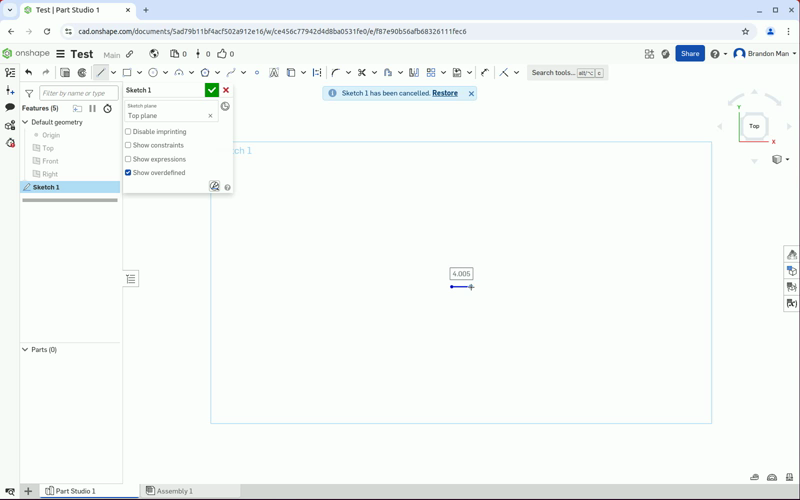
mouse_move(501, 286)
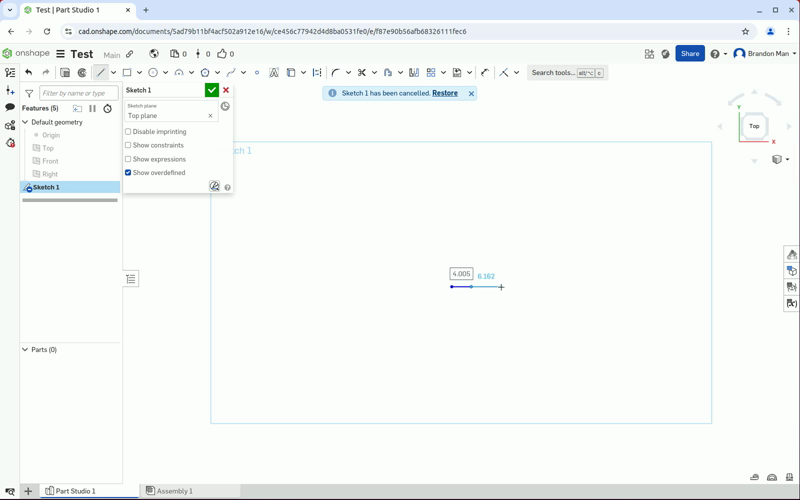
mouse_move(471, 278)
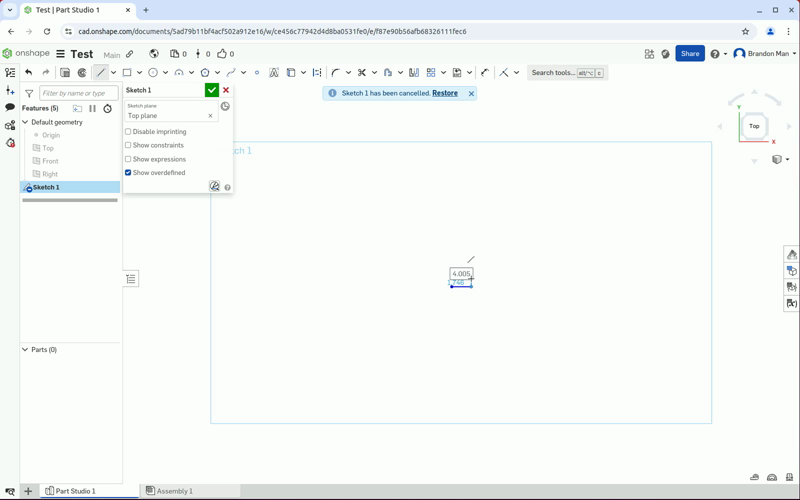
click(471, 278)
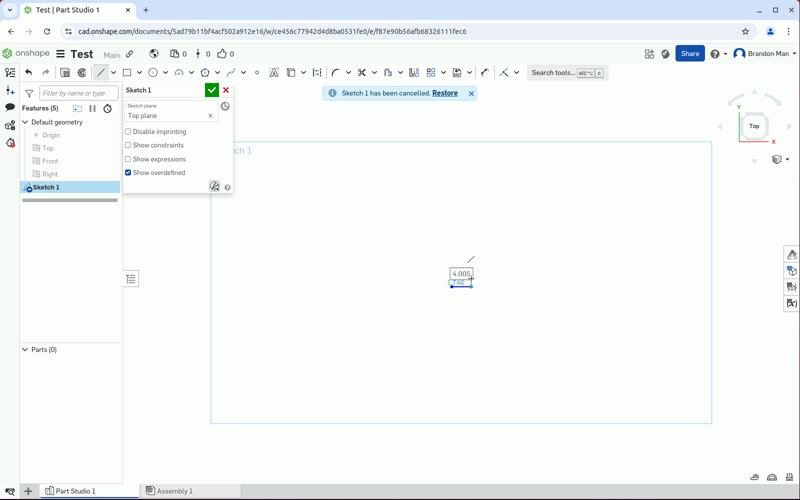
key_up(shift)
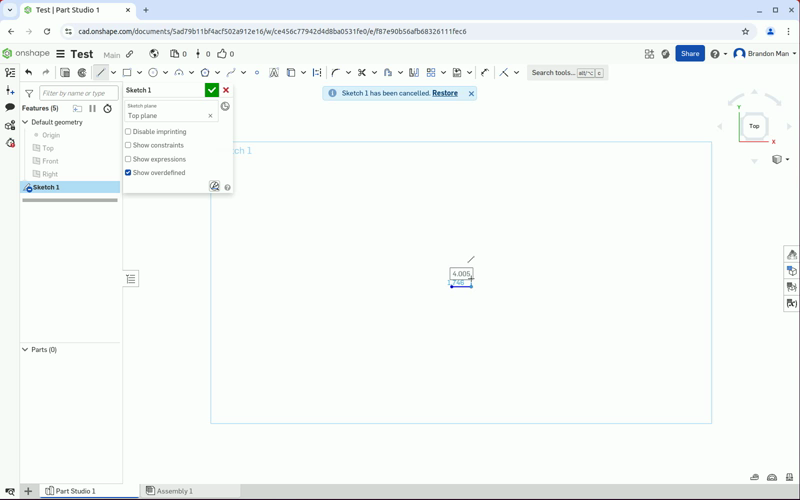
key_down(shift)
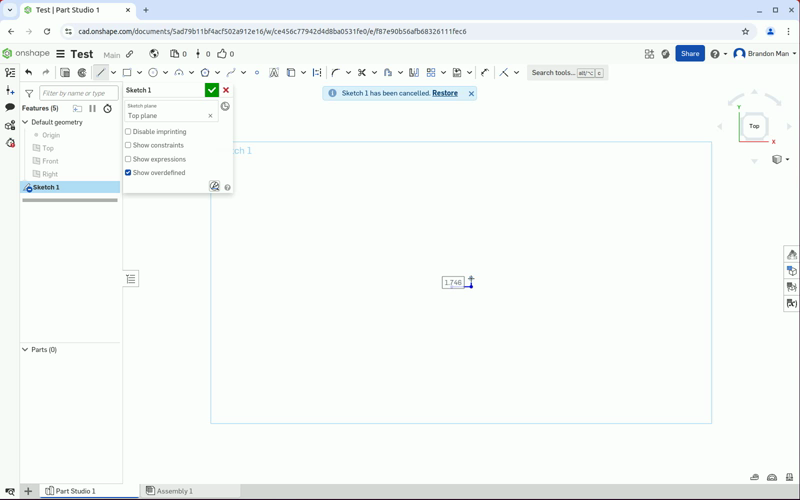
mouse_move(501, 278)
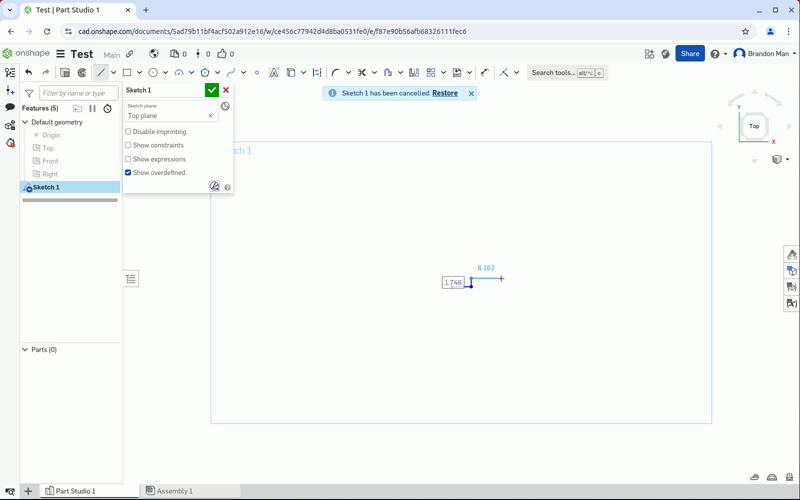
mouse_move(451, 278)
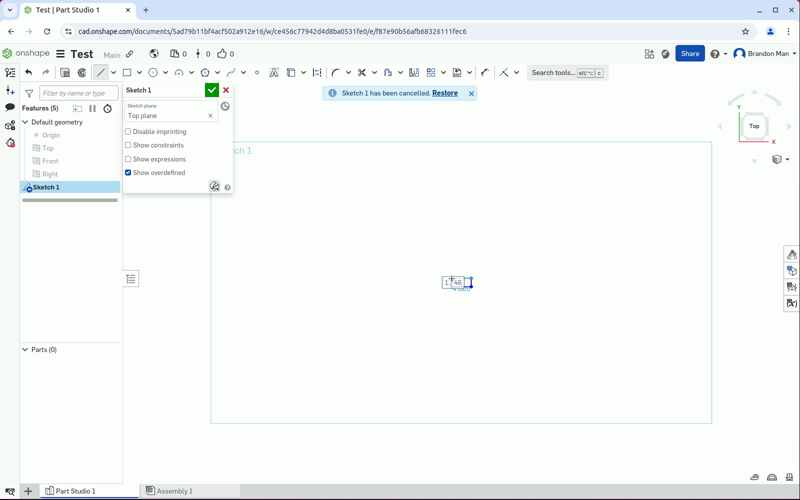
click(451, 278)
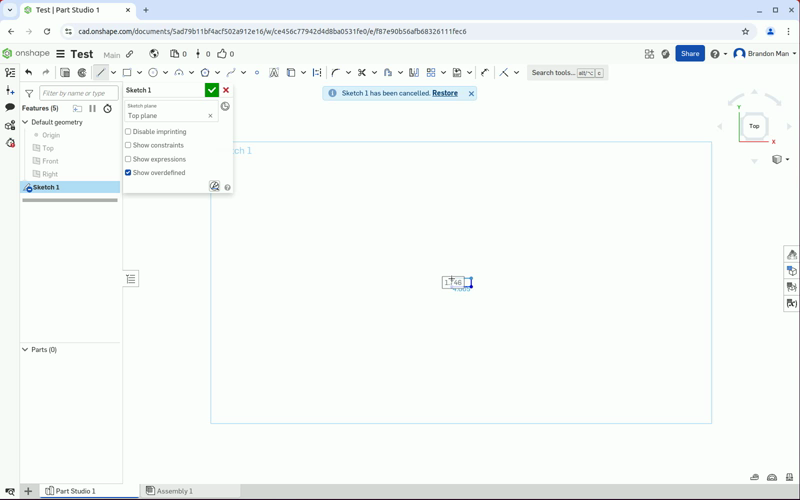
key_up(shift)
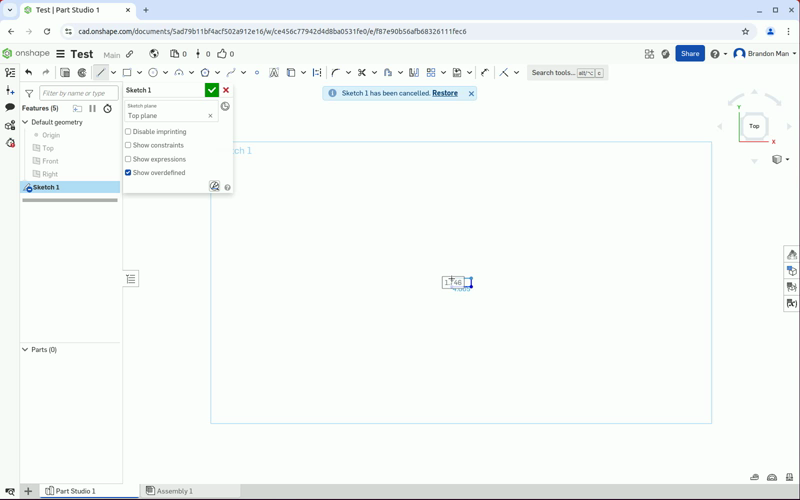
mouse_move(481, 278)
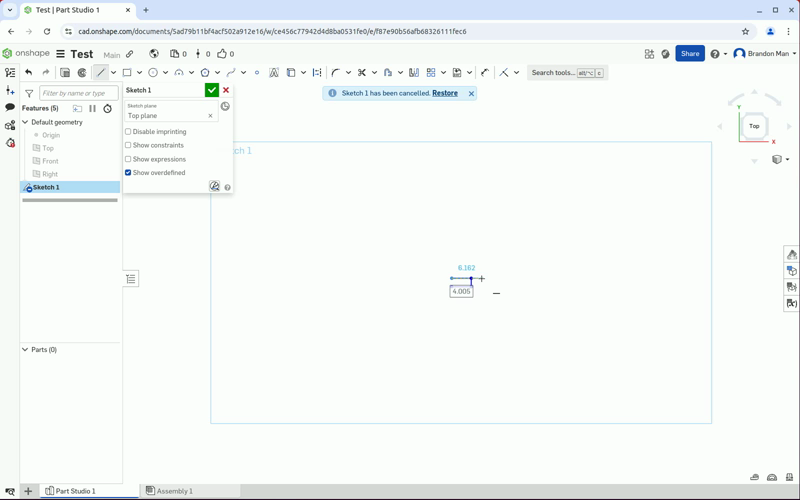
key_down(shift)
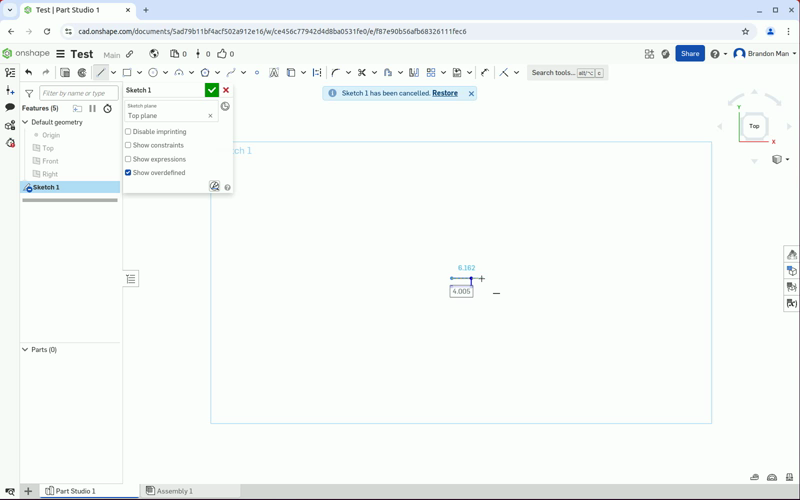
mouse_move(451, 286)
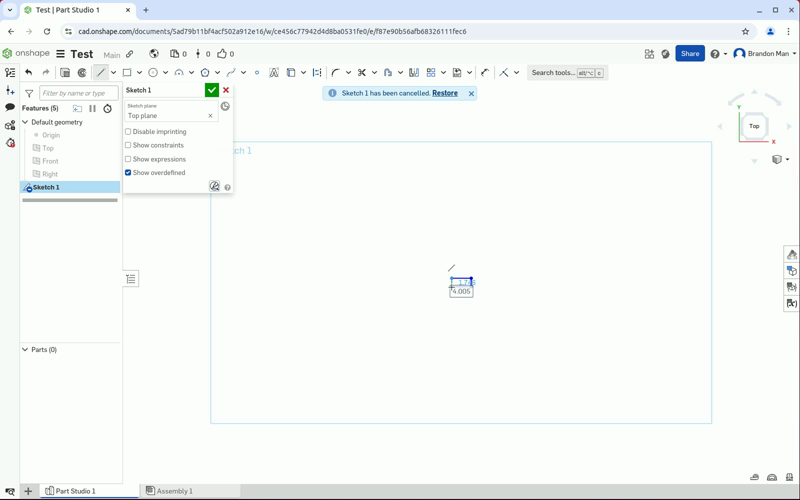
key_up(shift)
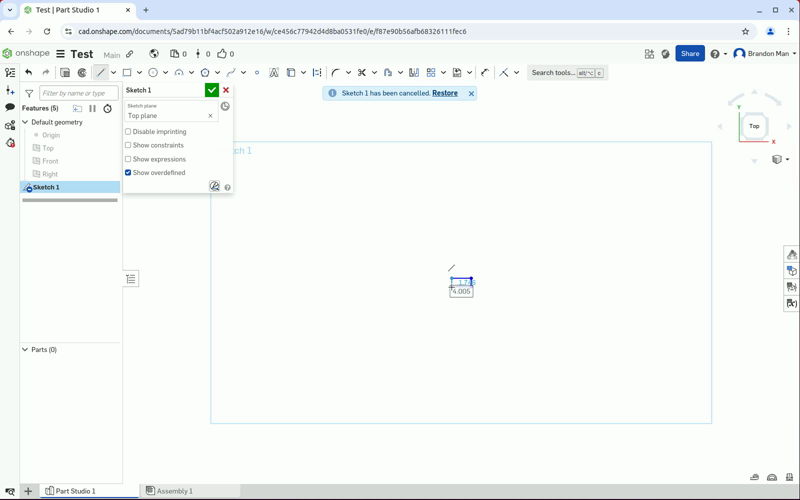
click(451, 286)
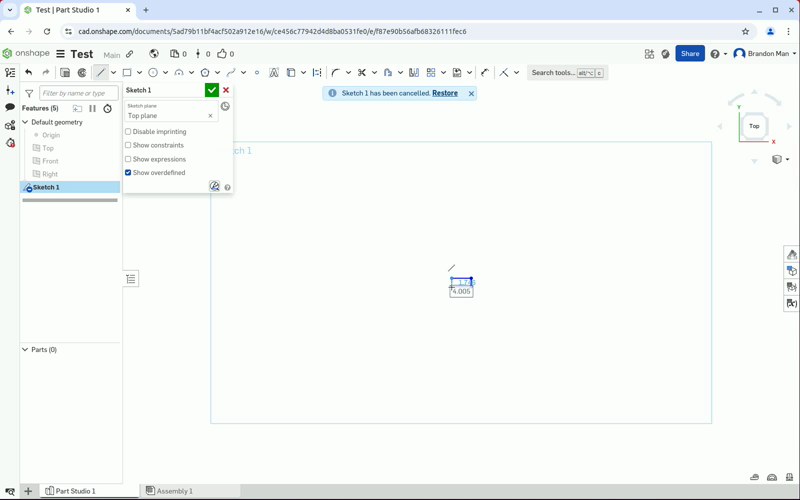
key(esc)
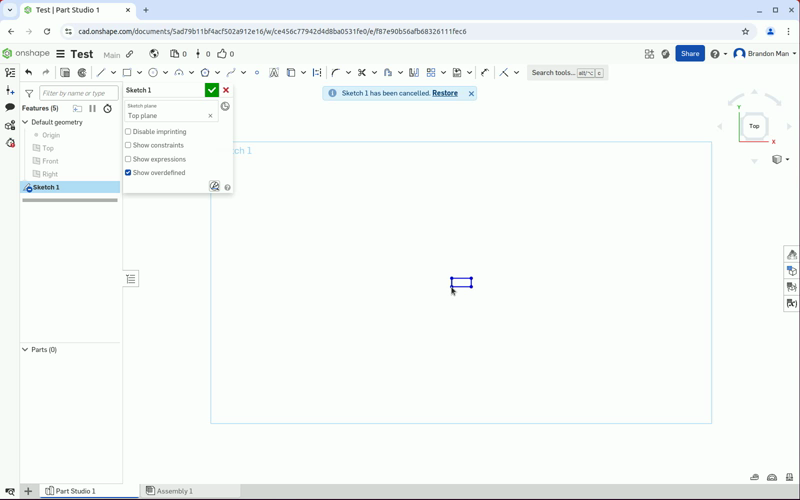
mouse_move(455, 279)
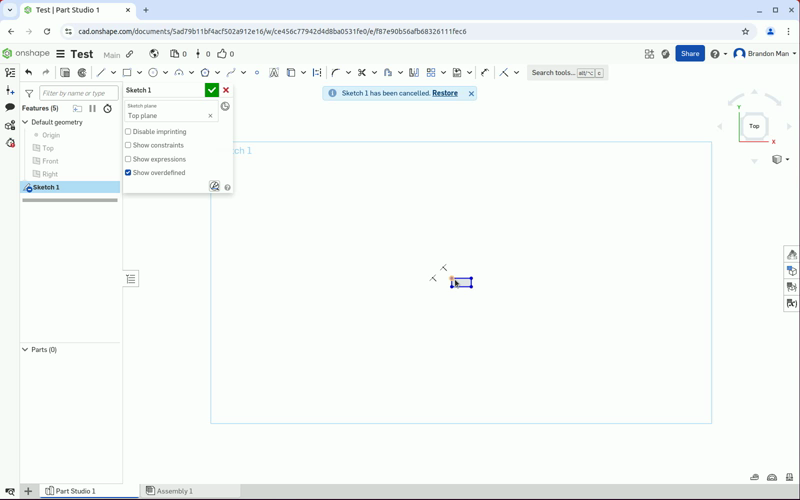
scroll(6)
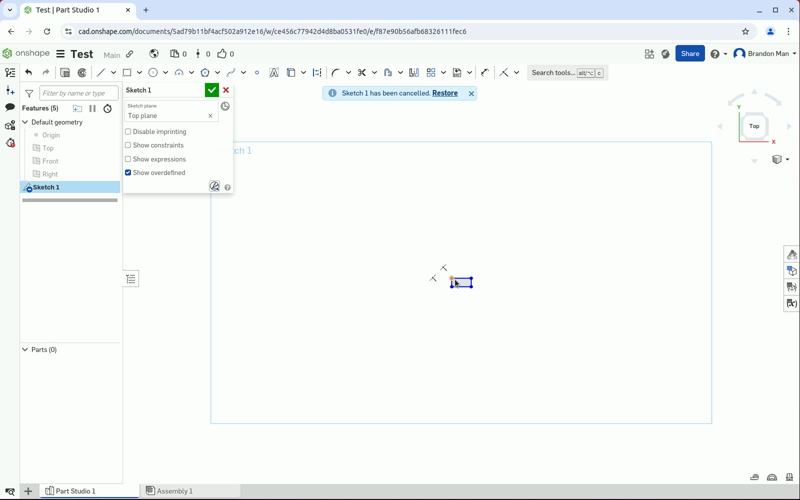
scroll(6)
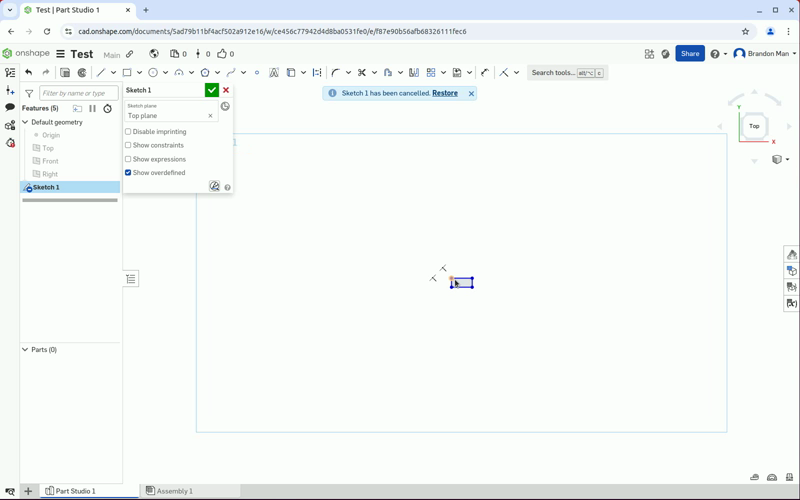
scroll(6)
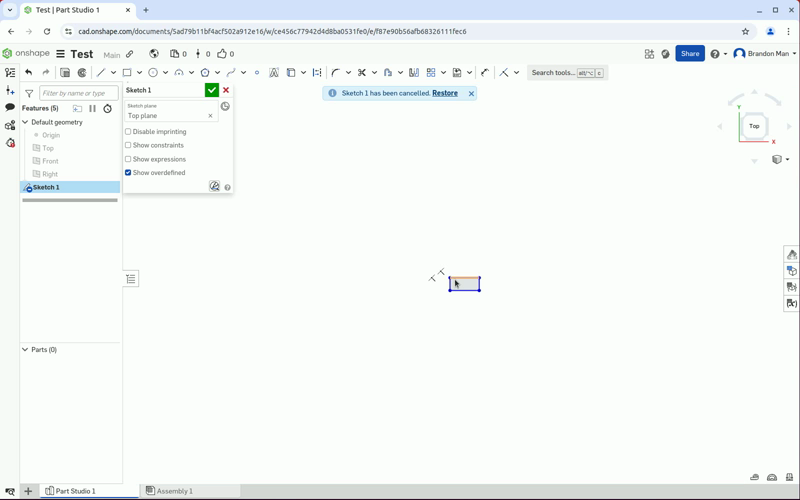
scroll(6)
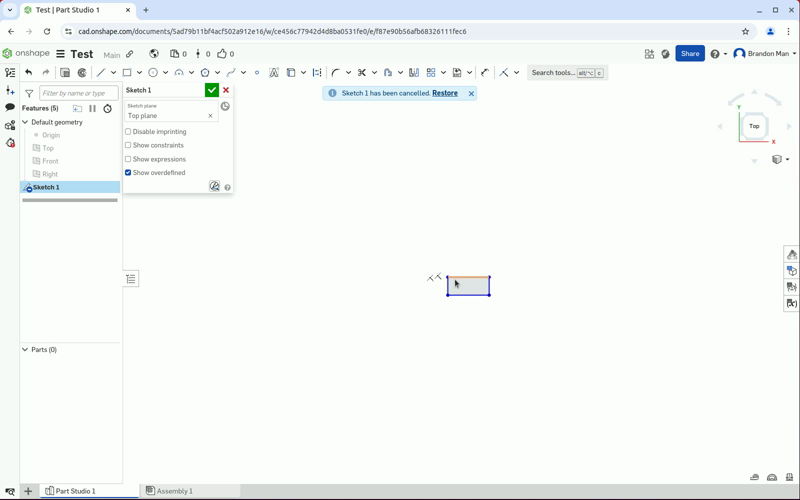
scroll(6)
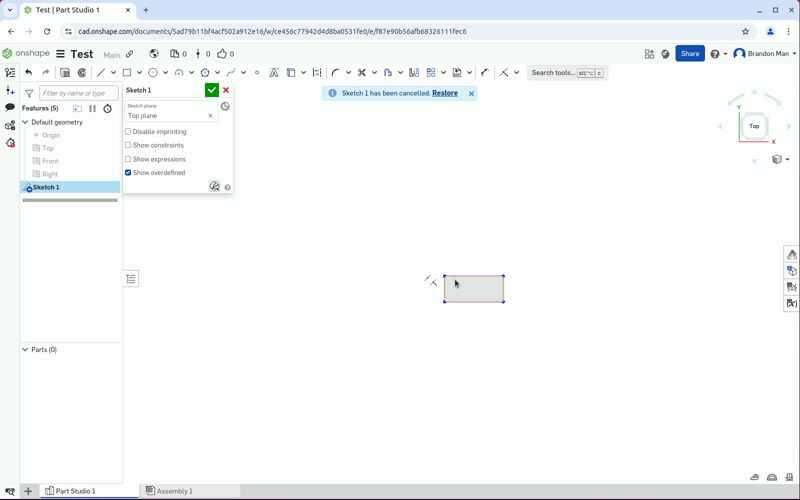
scroll(6)
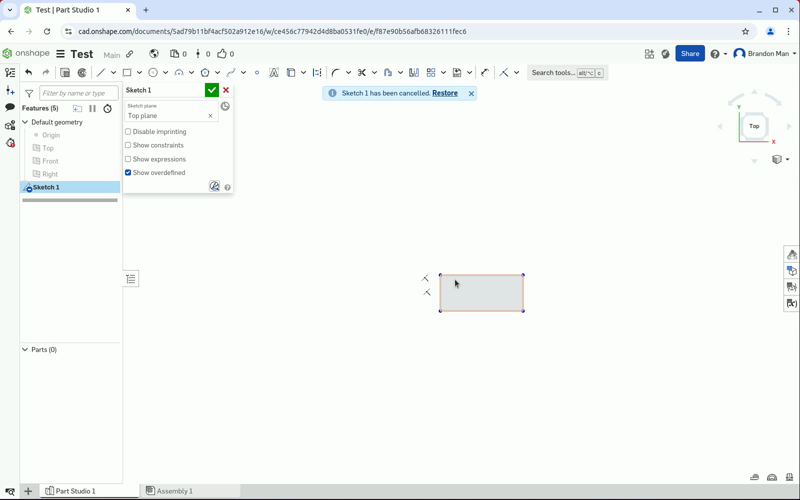
scroll(6)
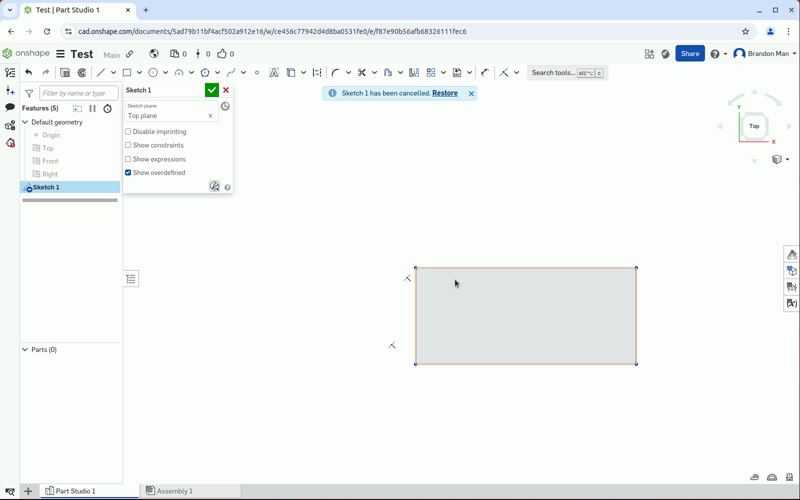
click(455, 279)
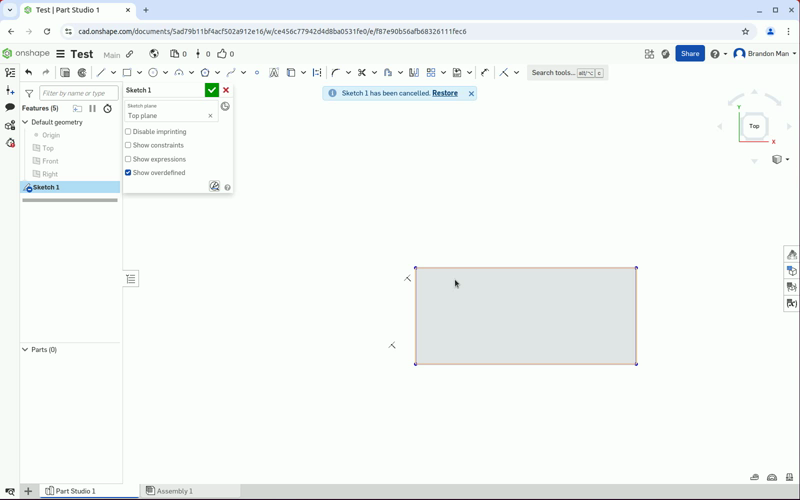
scroll(-6)
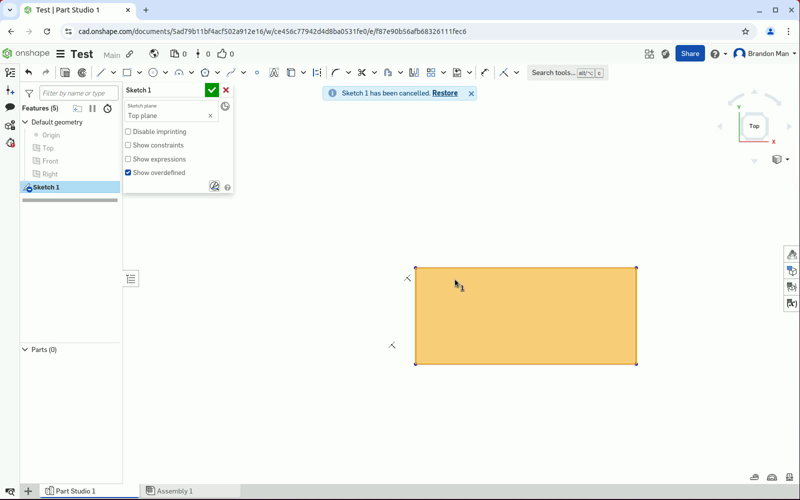
scroll(-6)
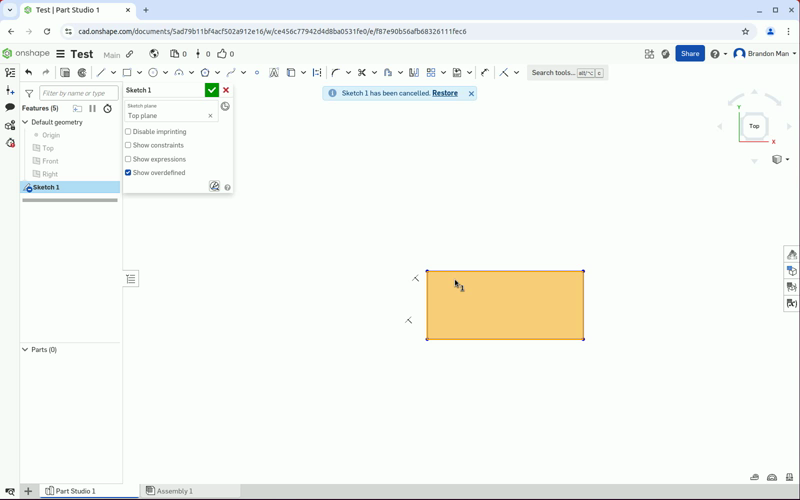
scroll(-6)
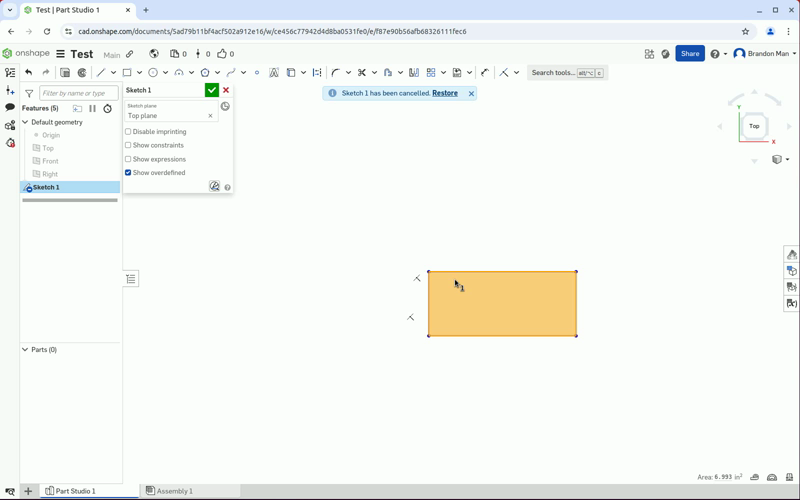
scroll(-6)
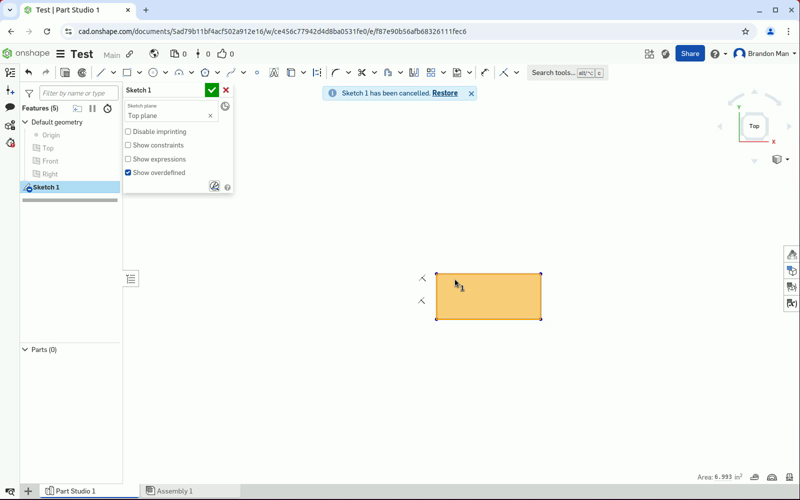
scroll(-6)
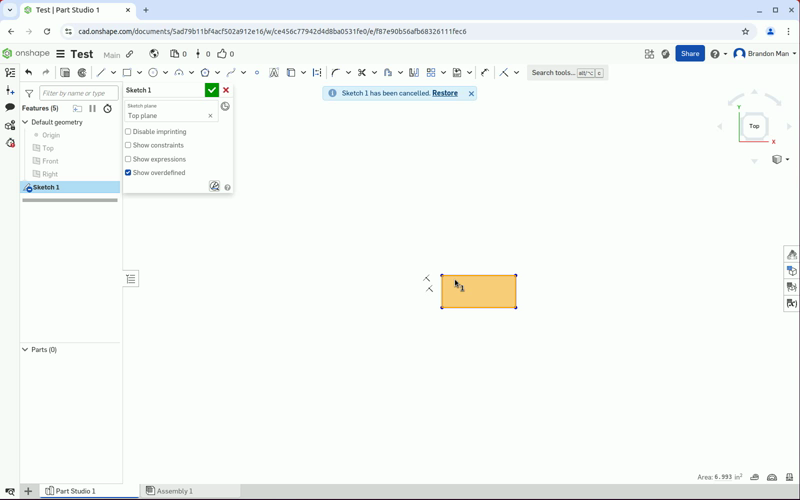
scroll(-6)
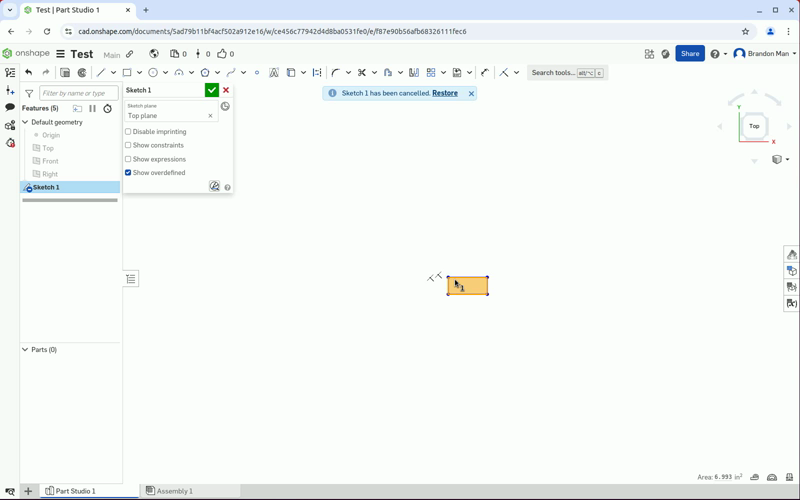
scroll(-6)
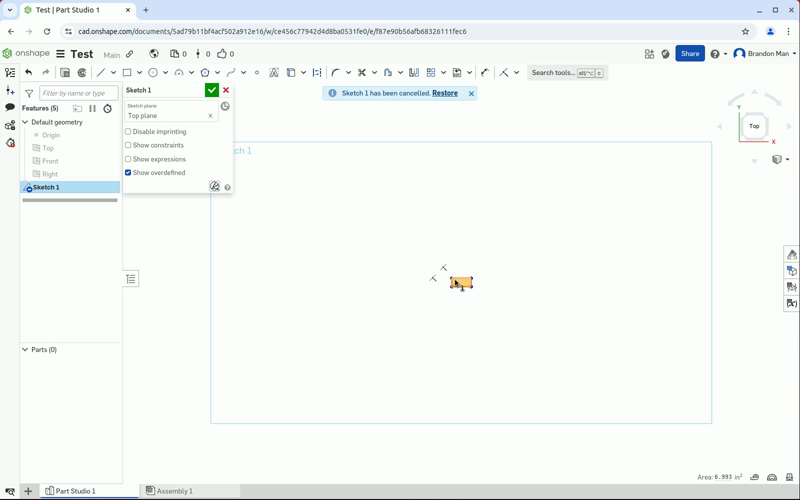
mouse_move(73, 352)
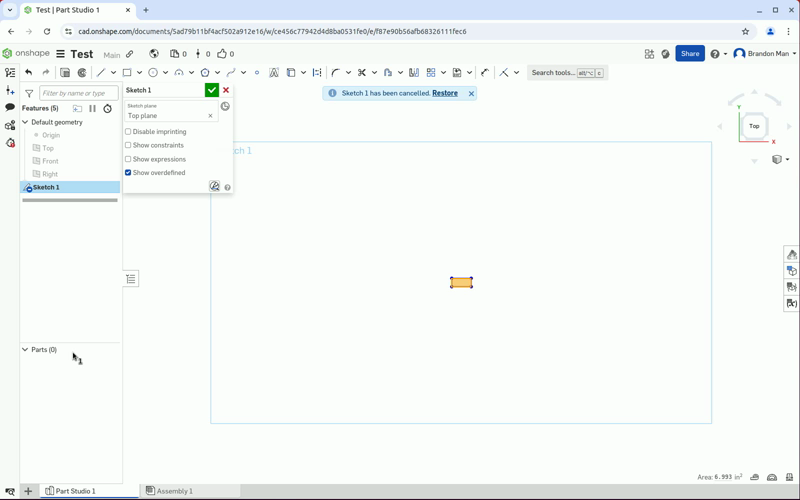
key(shift+y)
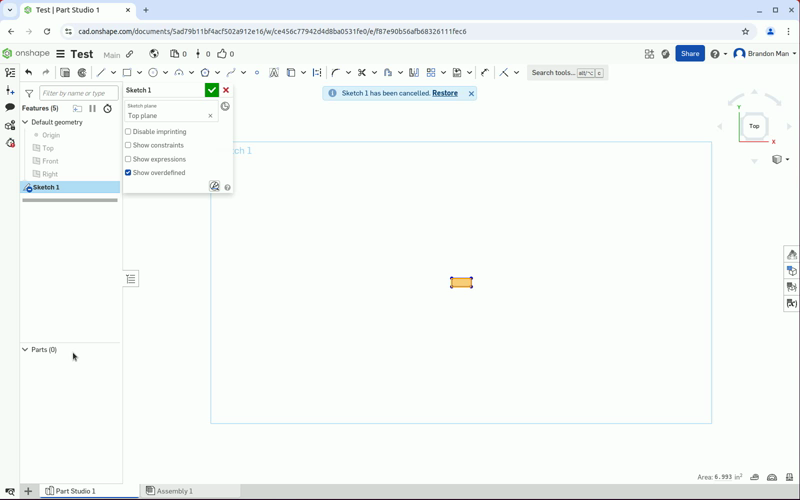
key(shift+e)
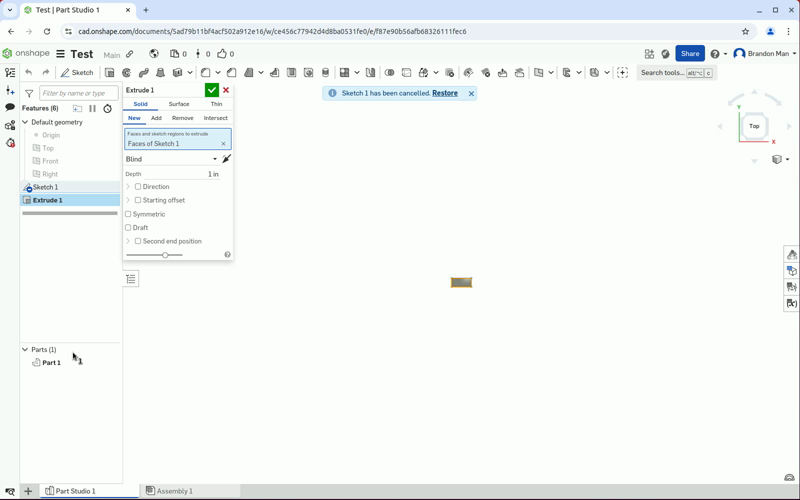
mouse_move(143, 106)
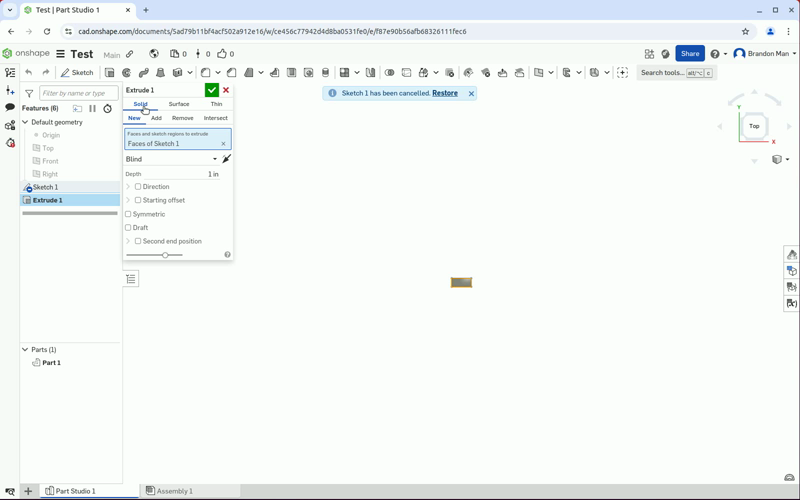
click(143, 106)
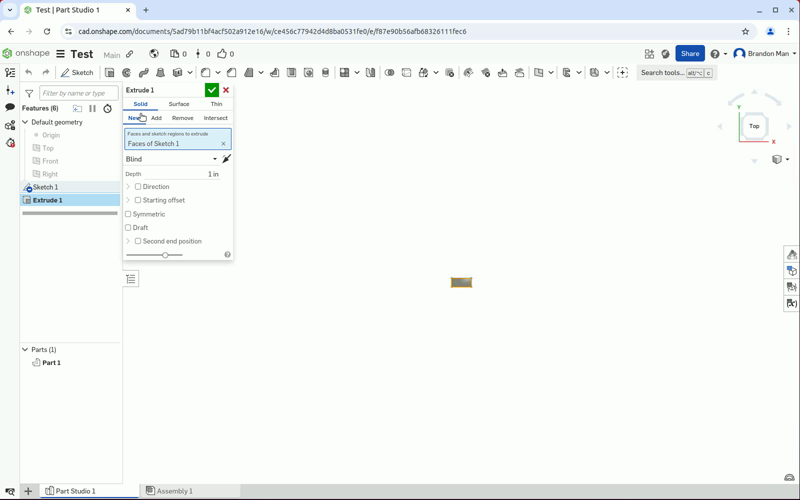
mouse_move(137, 120)
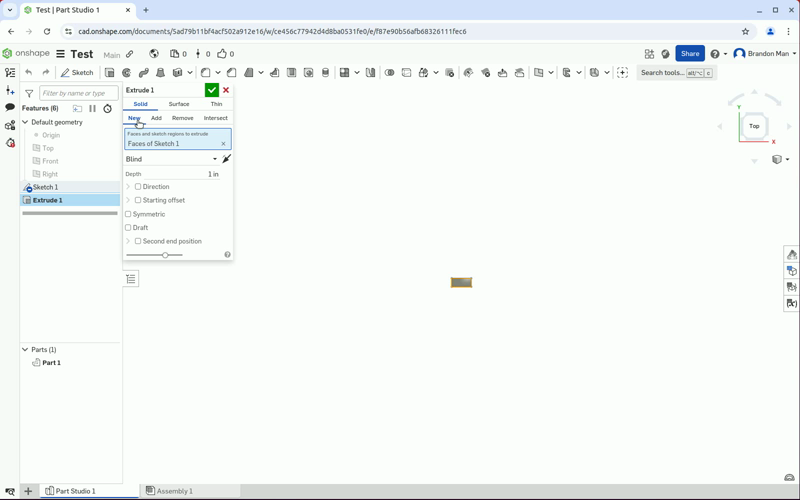
click(137, 120)
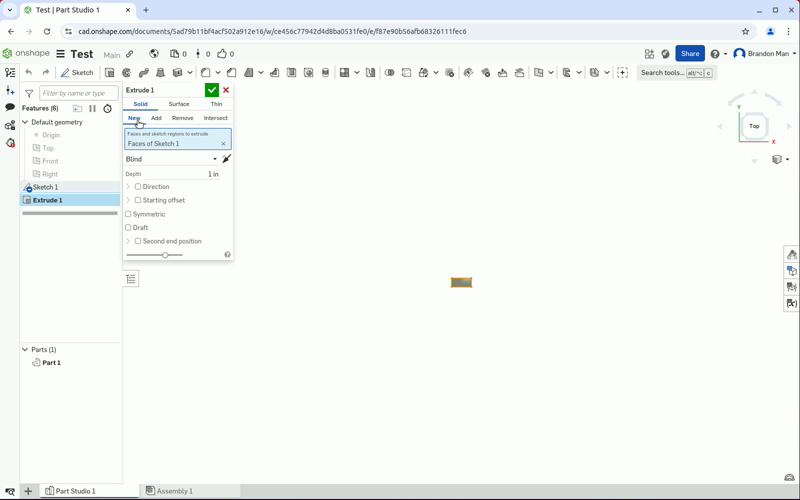
key(tab, 4)
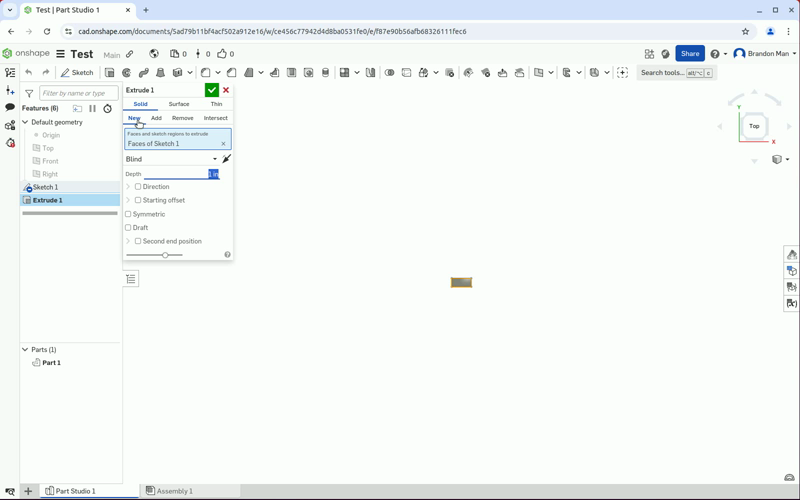
text(46.216)
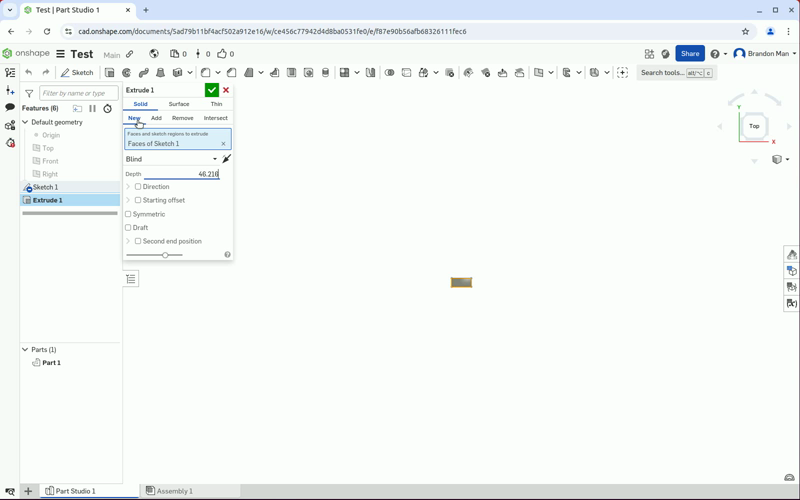
key(tab, 3)
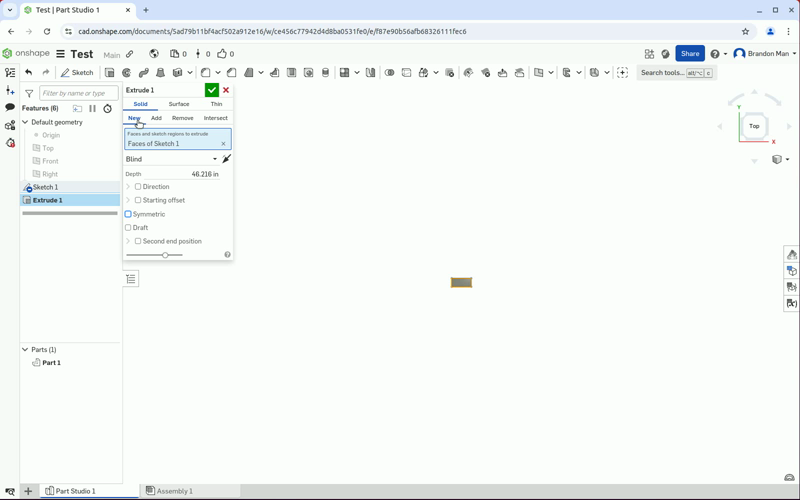
key(space)
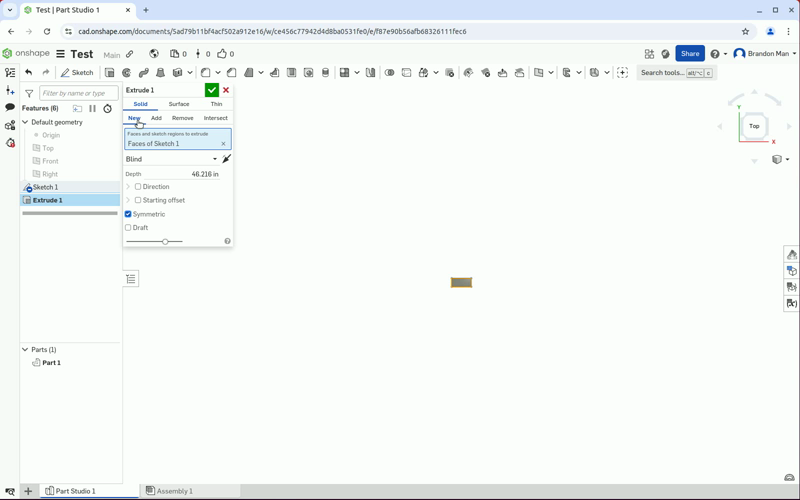
key(enter)
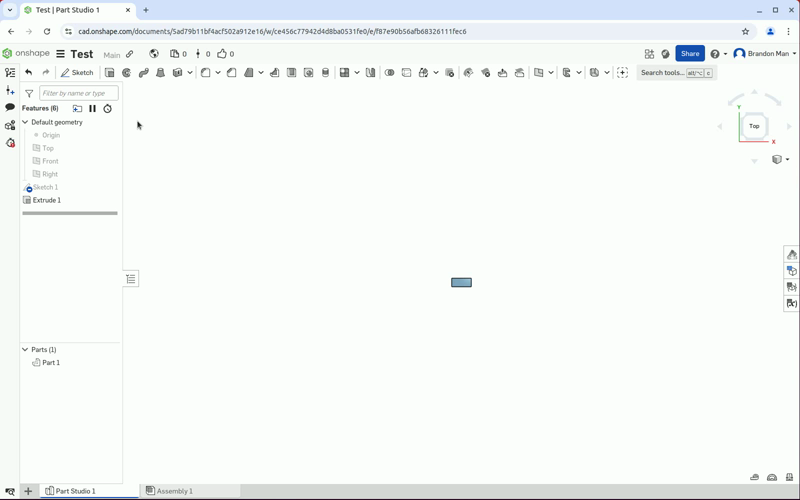
key(shift+h)
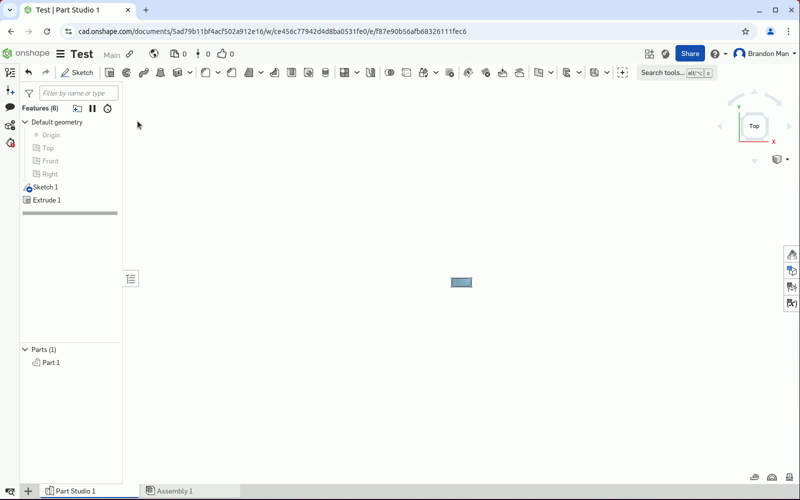
key(shift+h)
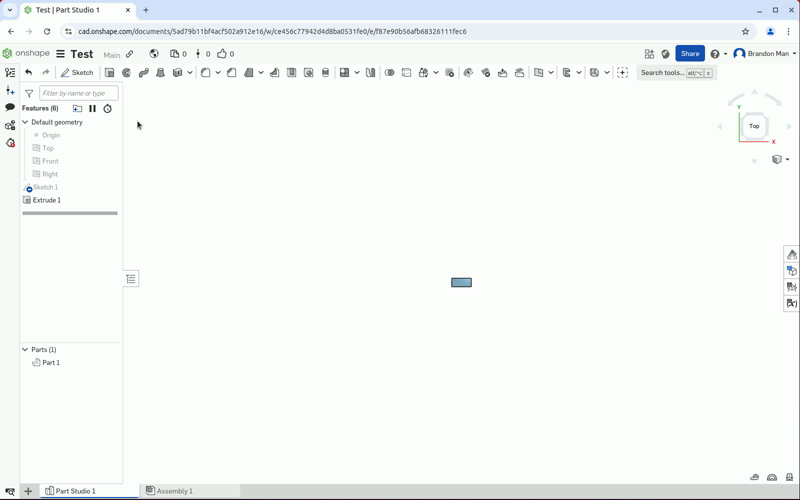
mouse_move(73, 189)
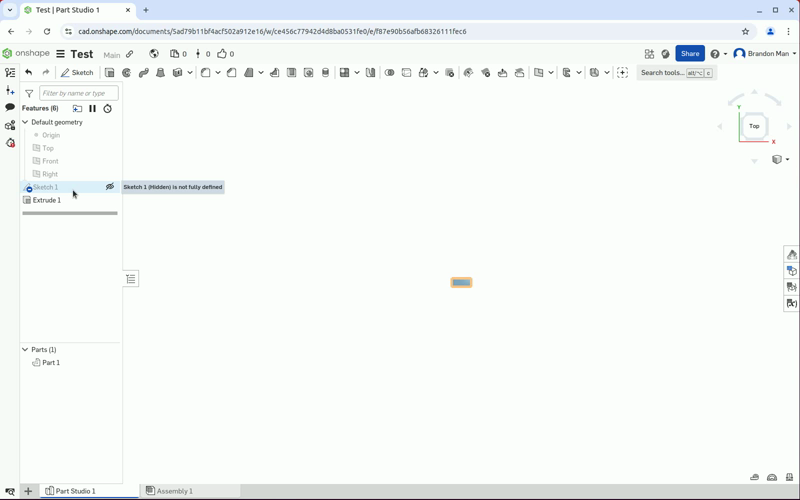
click(73, 189)
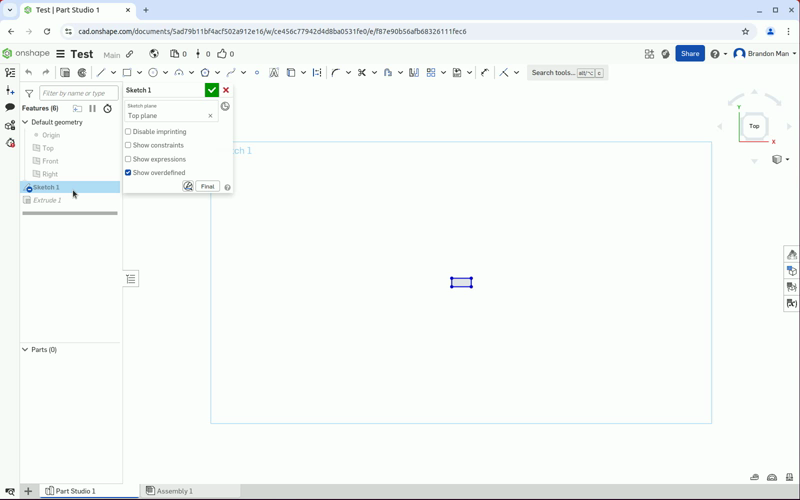
mouse_move(229, 92)
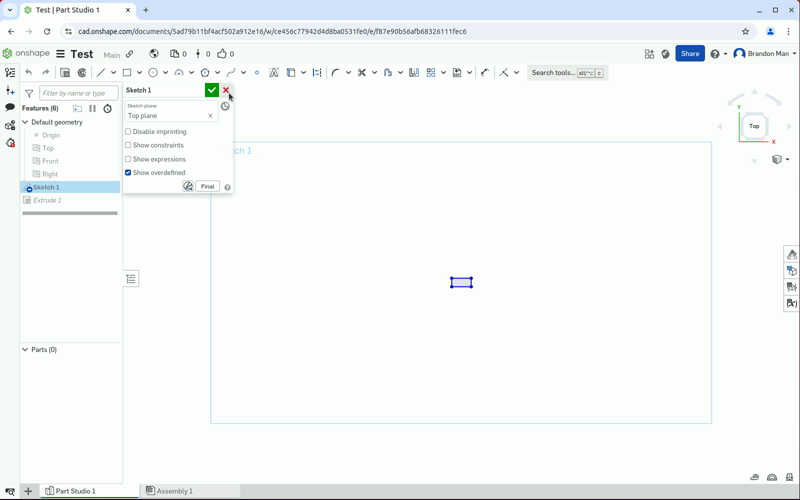
click(229, 92)
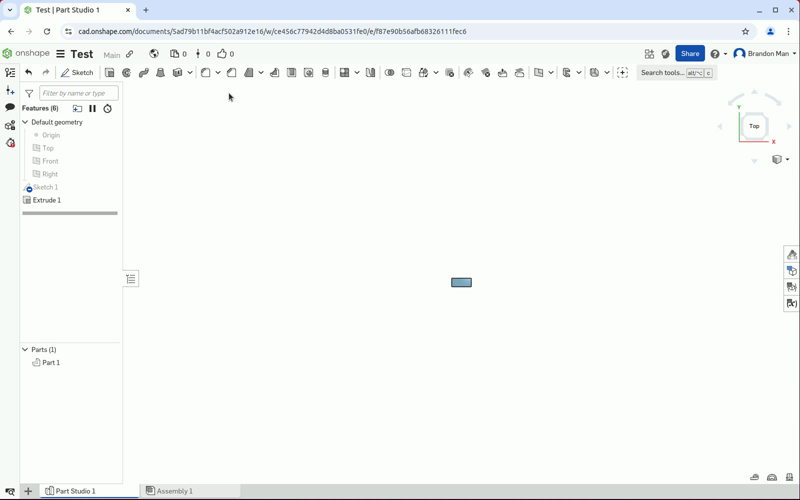
mouse_move(73, 352)
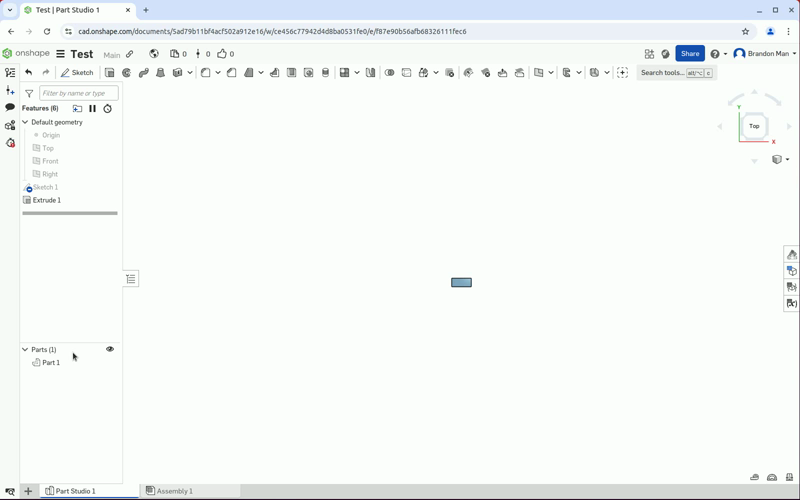
key(y)
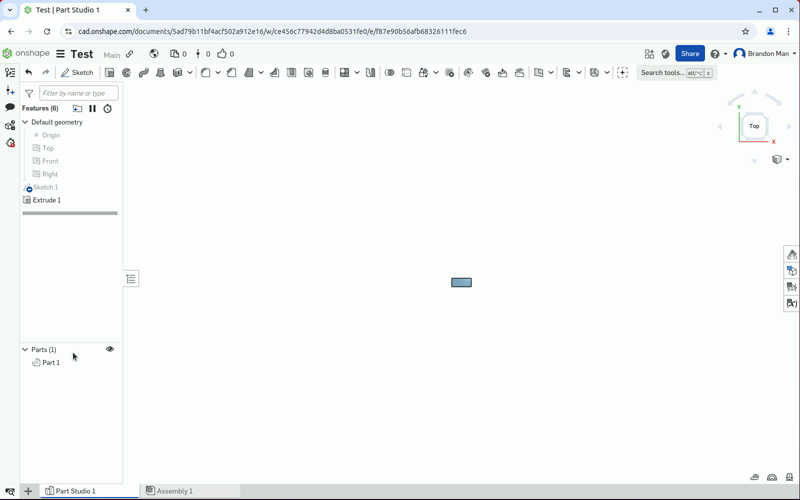
key(shift+p)
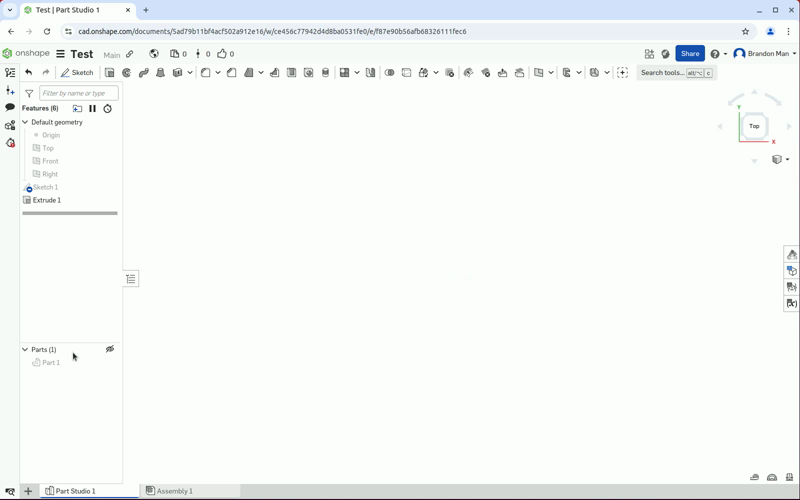
key(space)
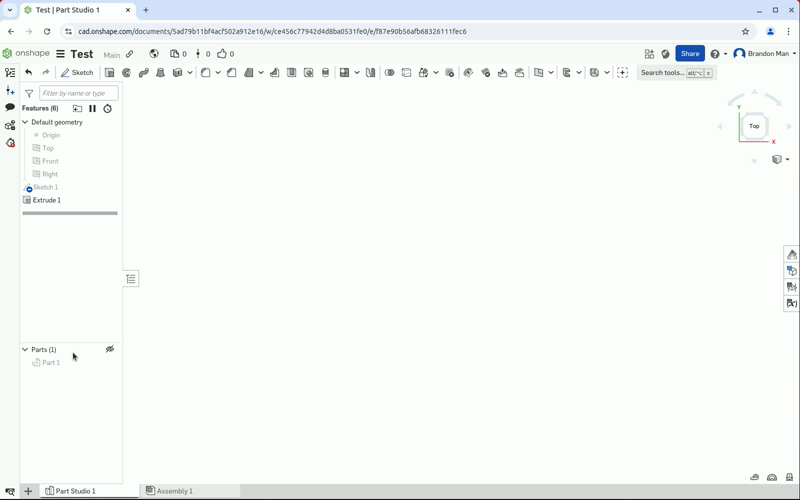
key_down(shift)
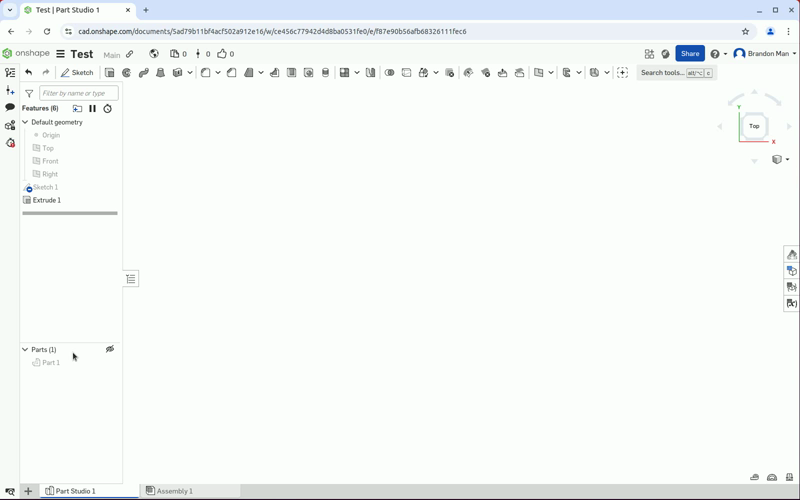
key(up)
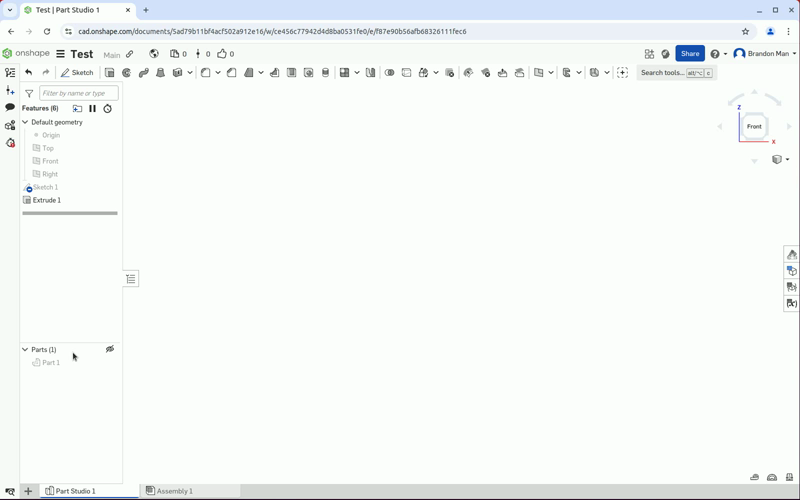
key_up(shift)
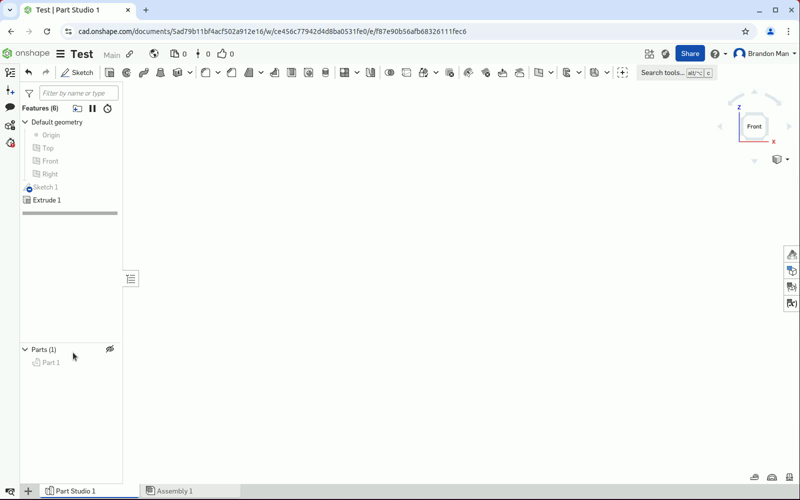
mouse_move(73, 352)
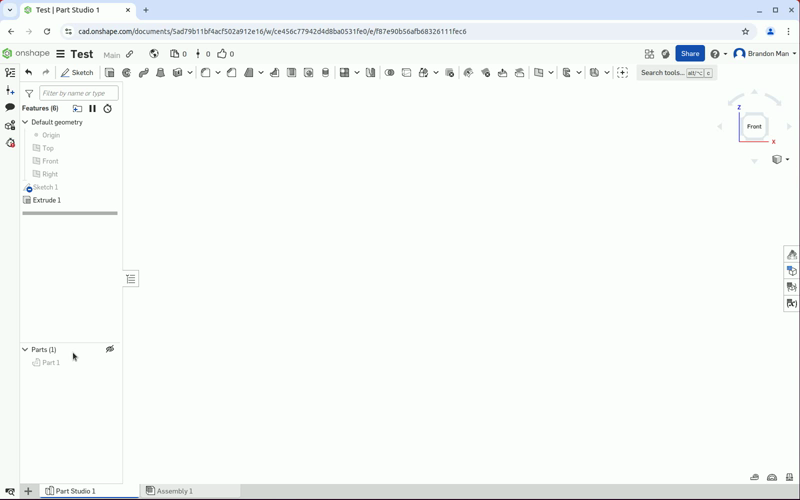
key(shift+y)
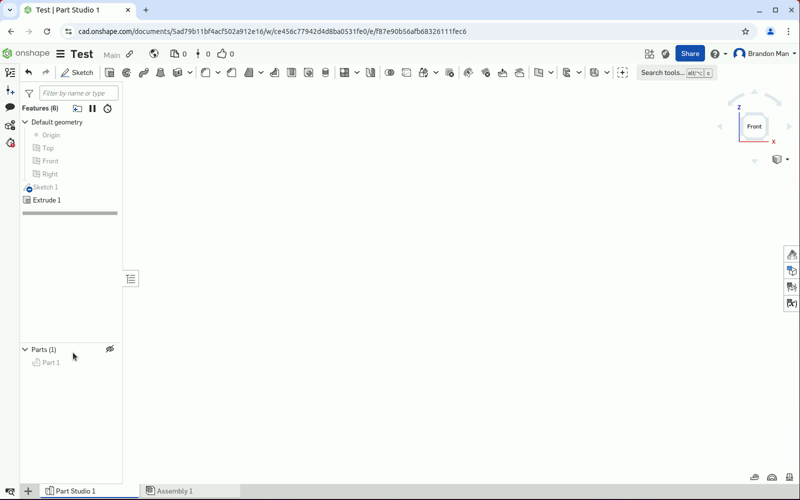
key(shift+s)
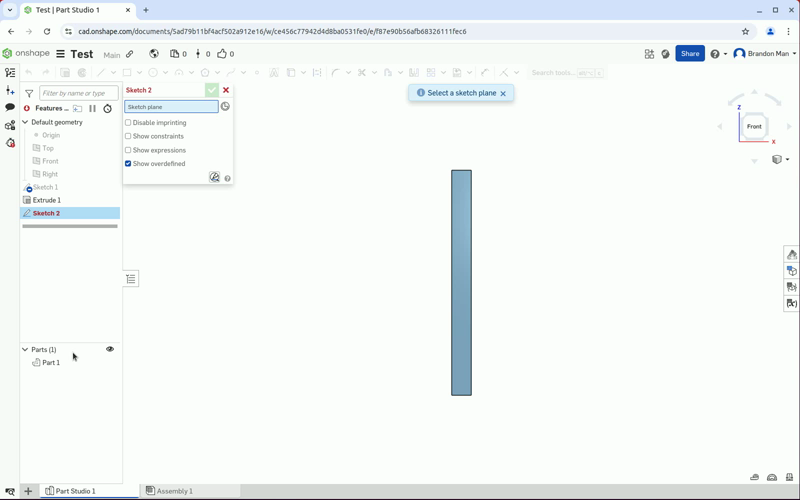
mouse_move(73, 163)
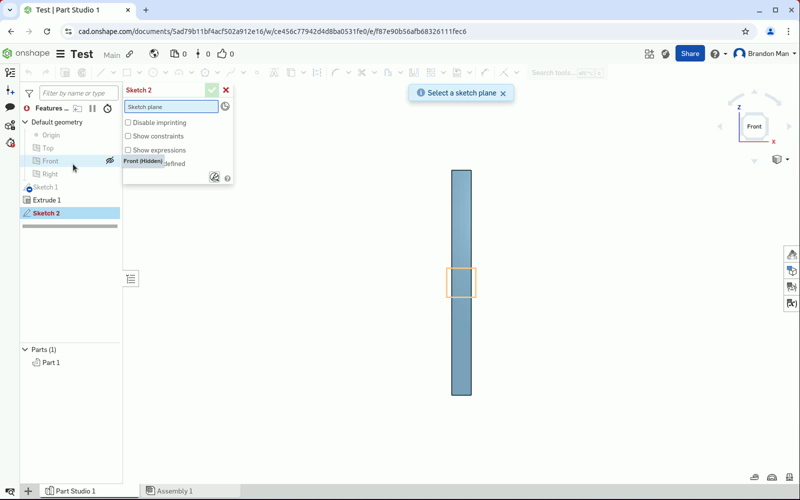
click(73, 163)
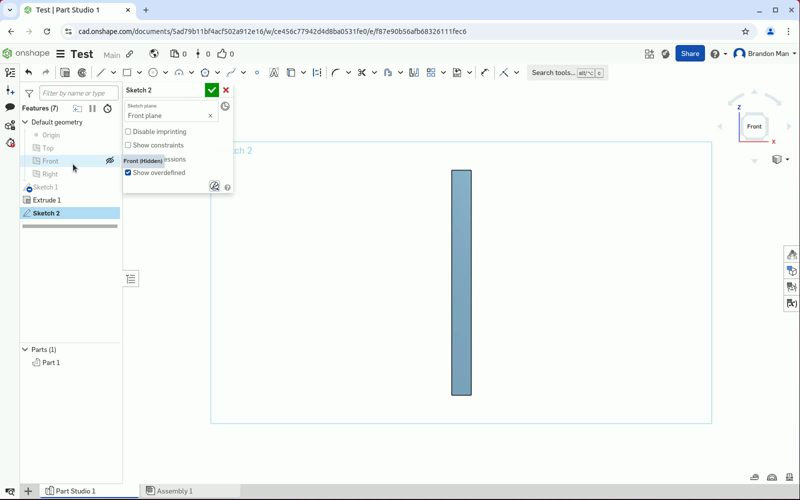
mouse_move(73, 352)
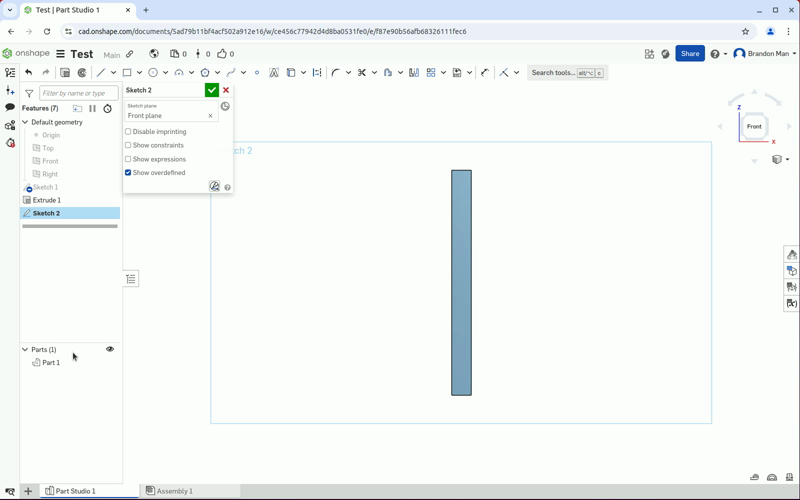
key(y)
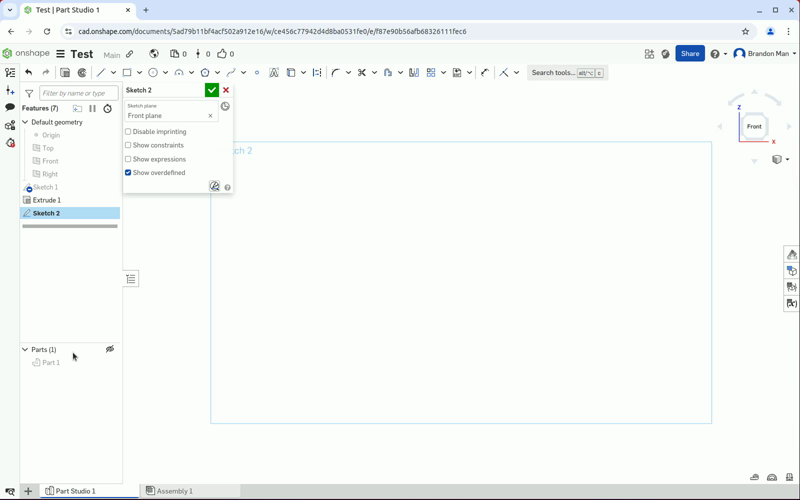
key(c)
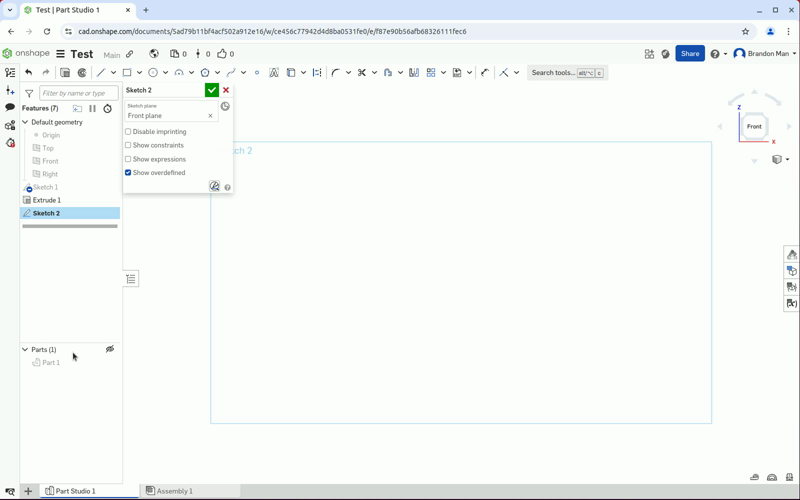
key_down(shift)
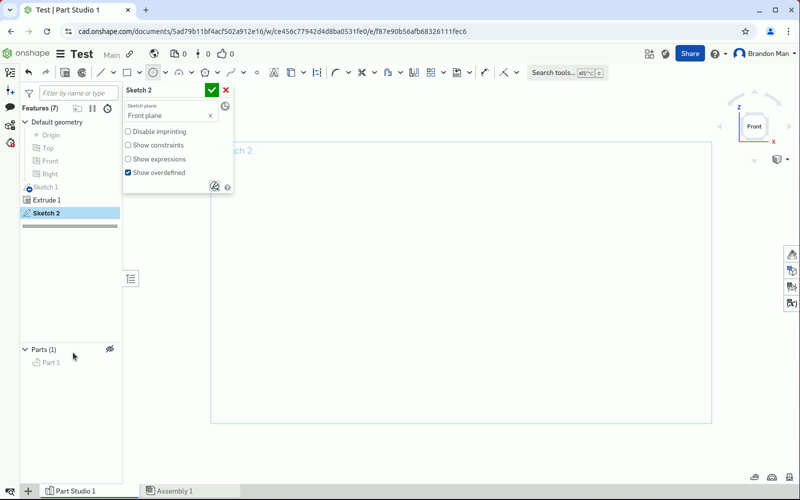
mouse_move(461, 185)
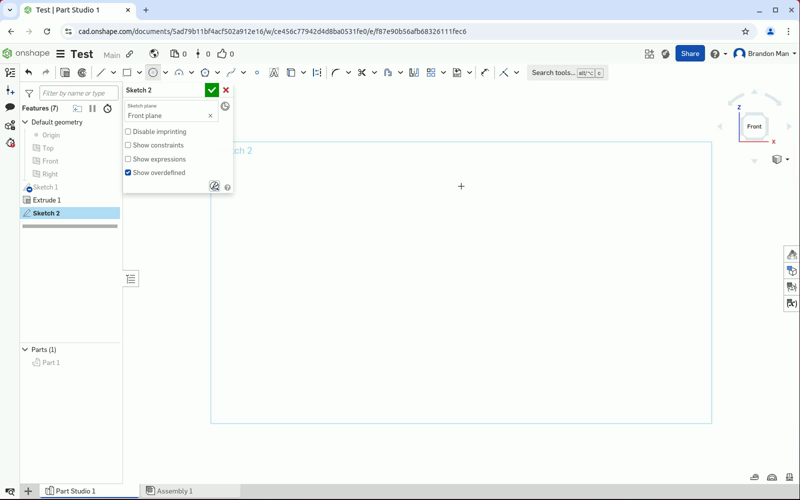
click(461, 185)
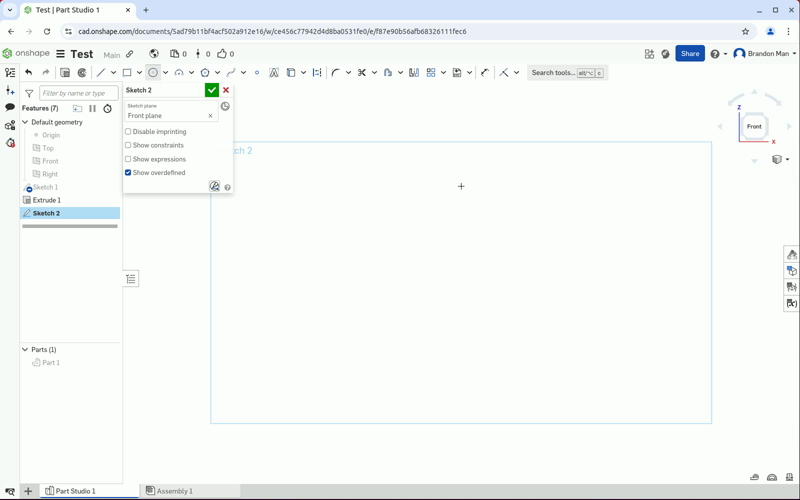
key_up(shift)
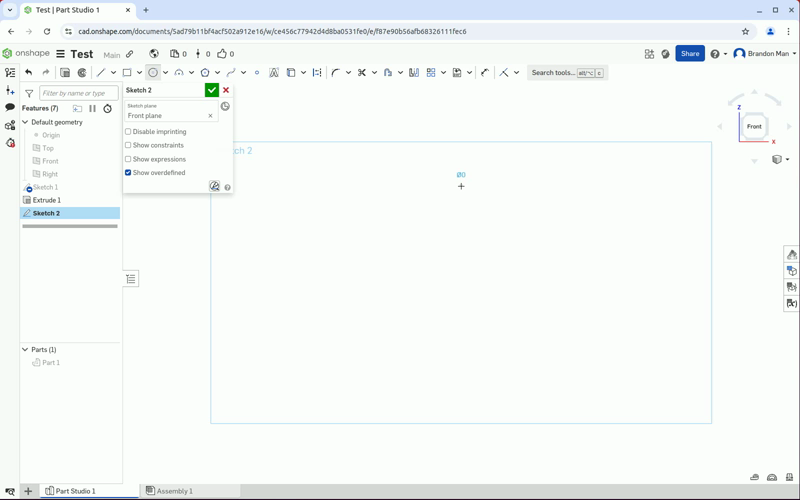
mouse_move(468, 185)
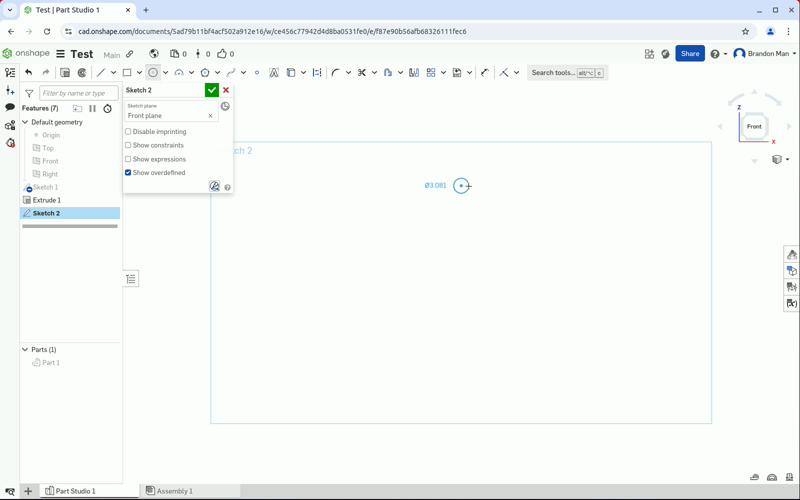
click(468, 185)
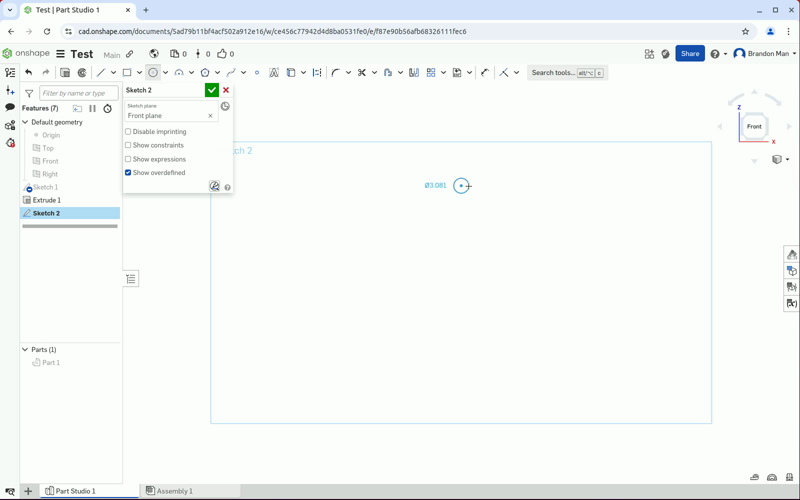
key(esc)
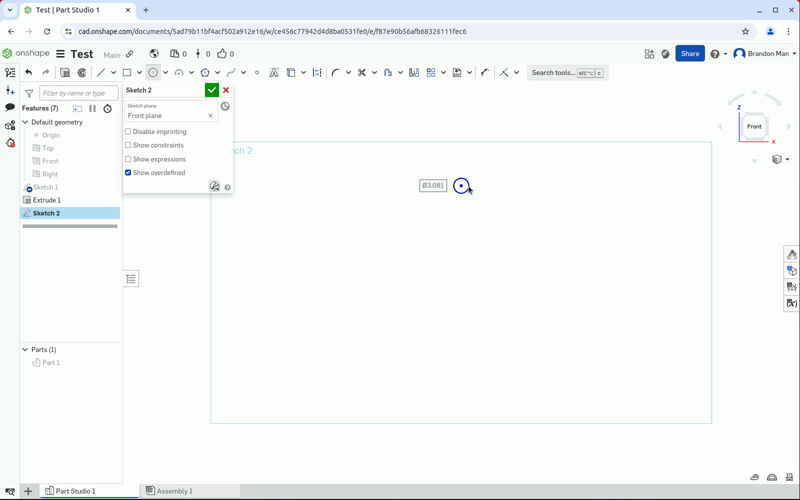
mouse_move(456, 185)
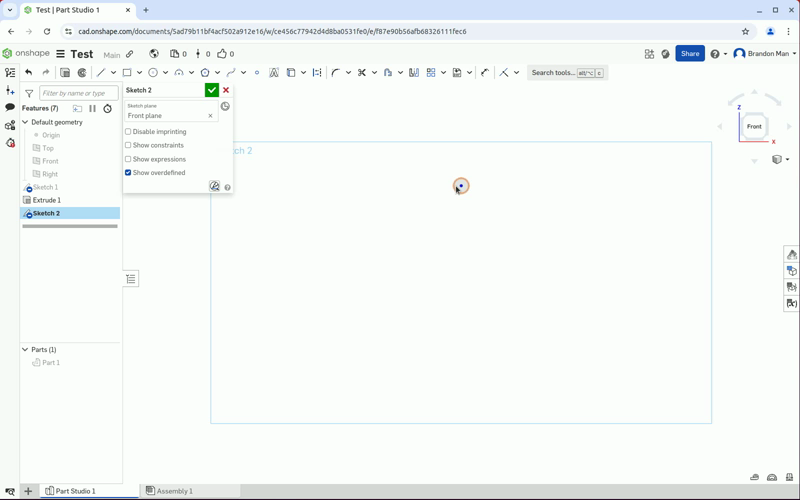
scroll(6)
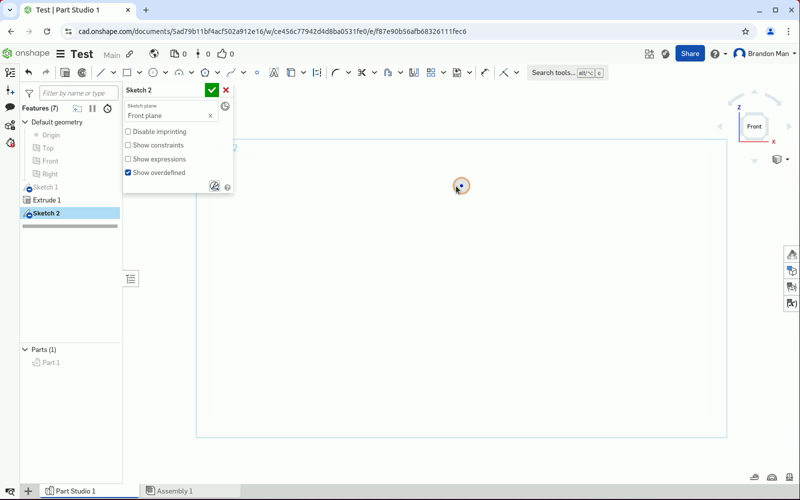
scroll(6)
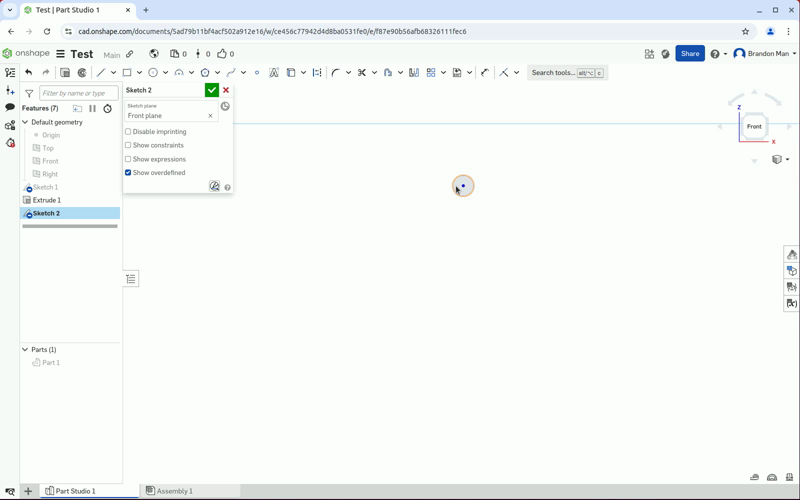
scroll(6)
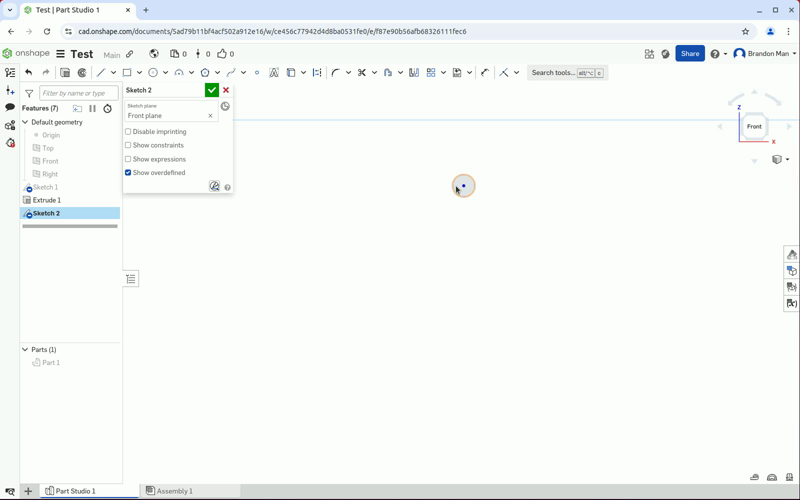
scroll(6)
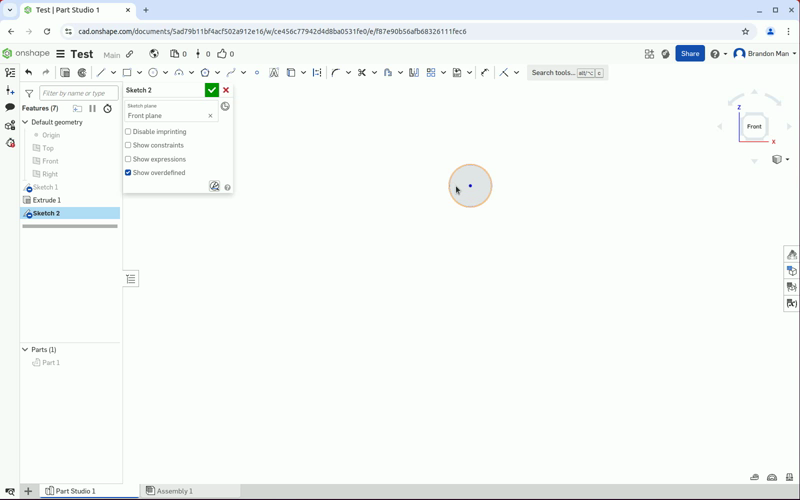
scroll(6)
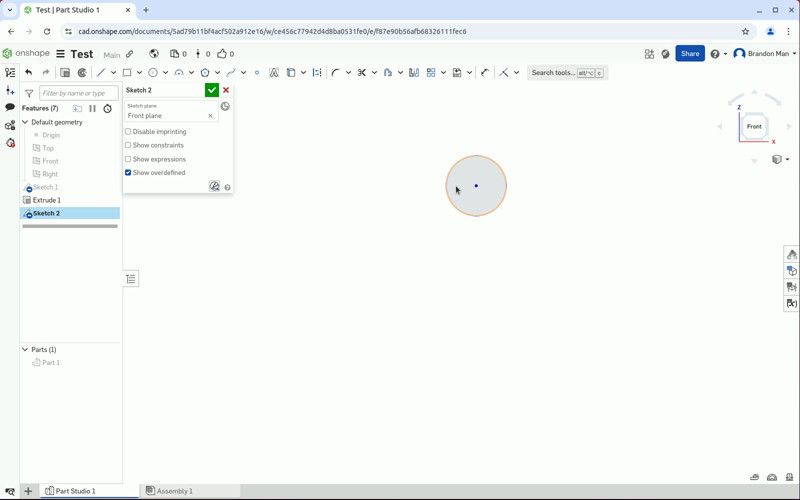
scroll(6)
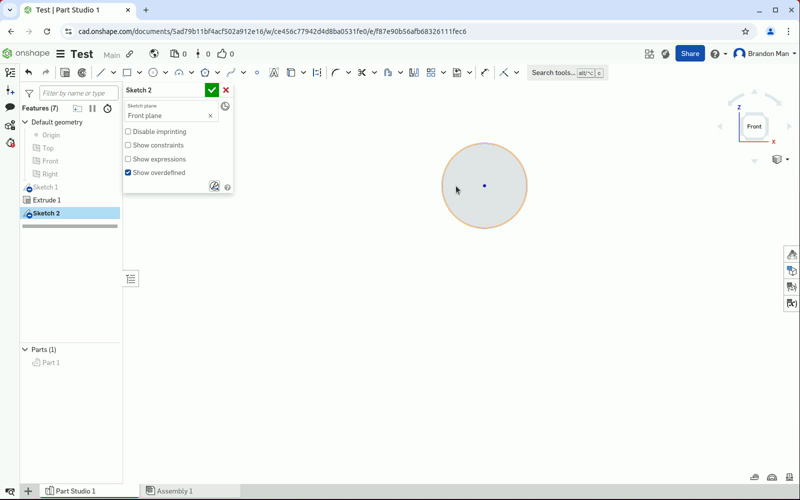
scroll(6)
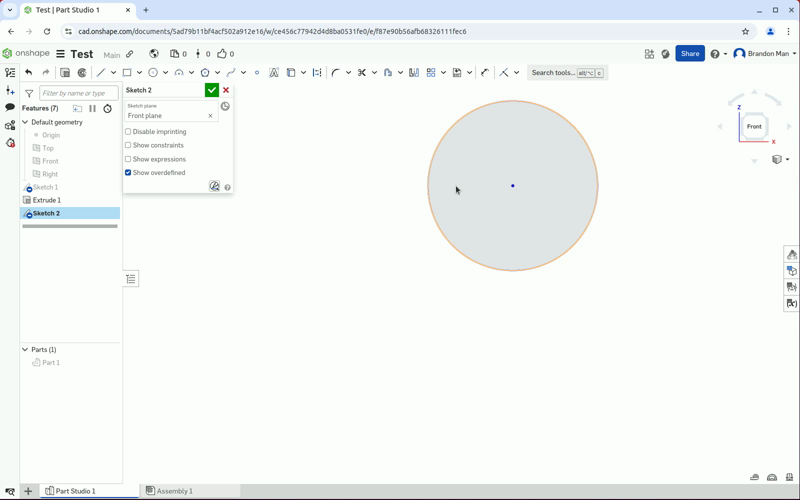
click(456, 185)
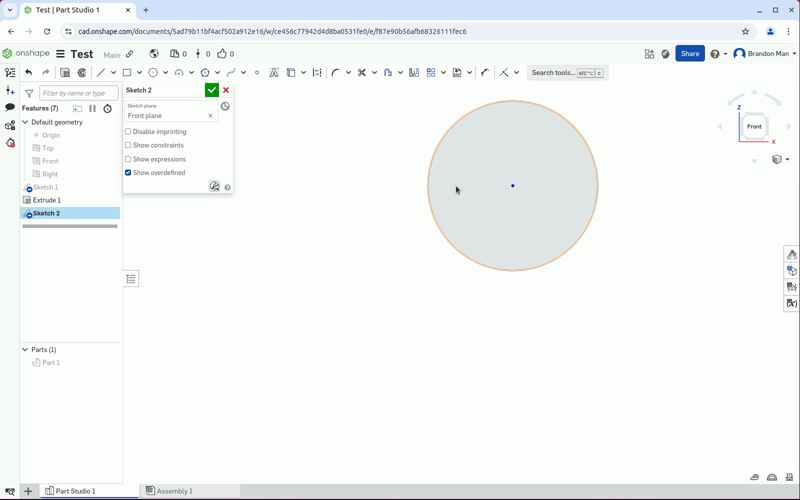
scroll(-6)
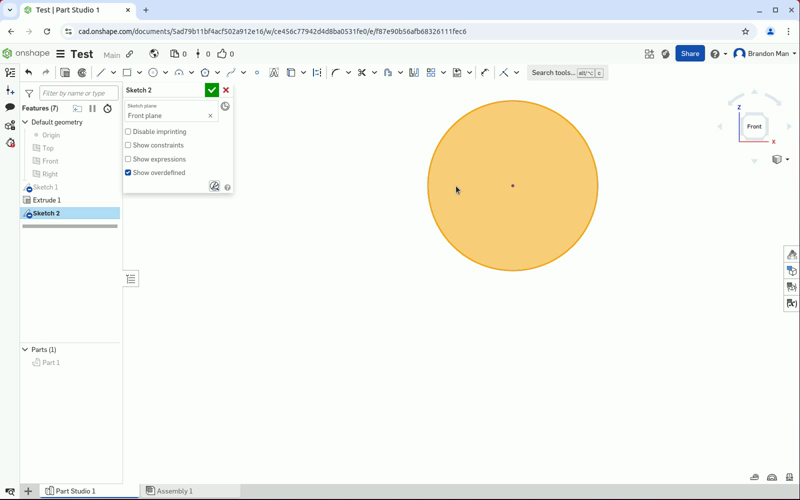
scroll(-6)
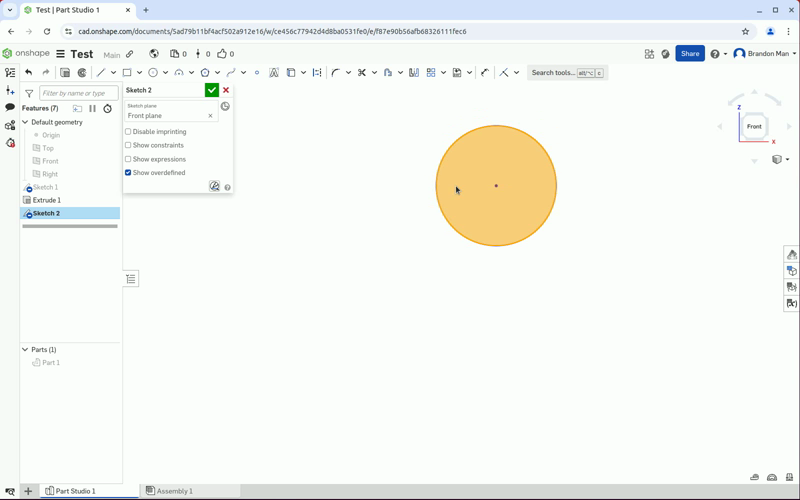
scroll(-6)
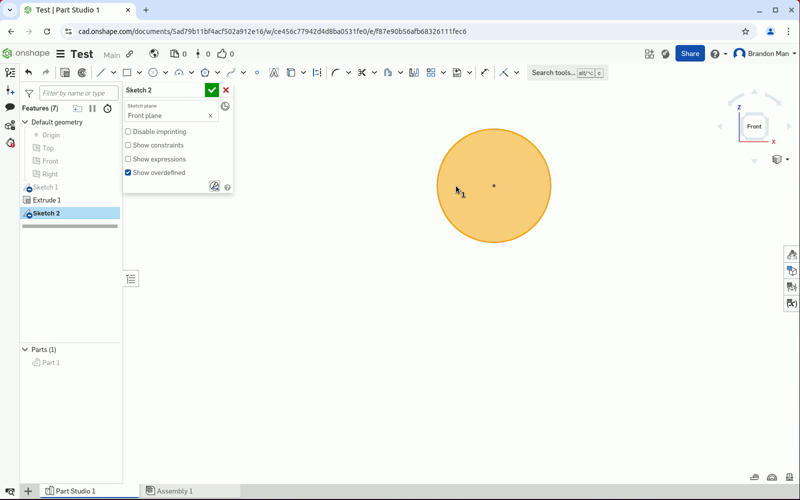
scroll(-6)
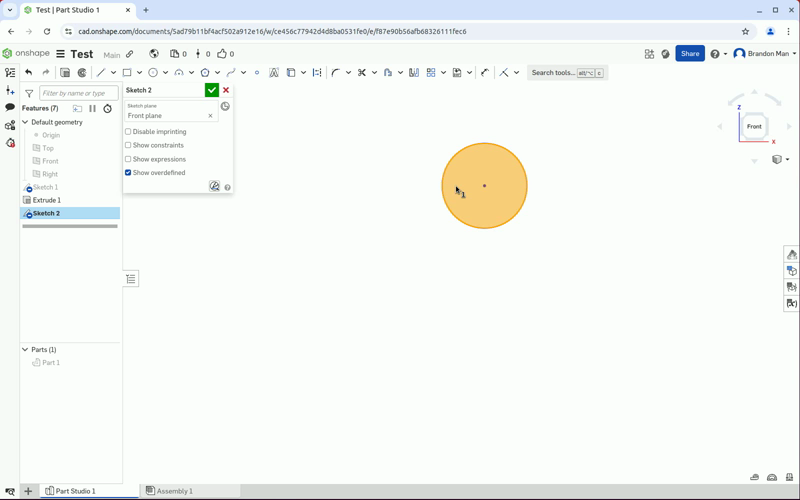
scroll(-6)
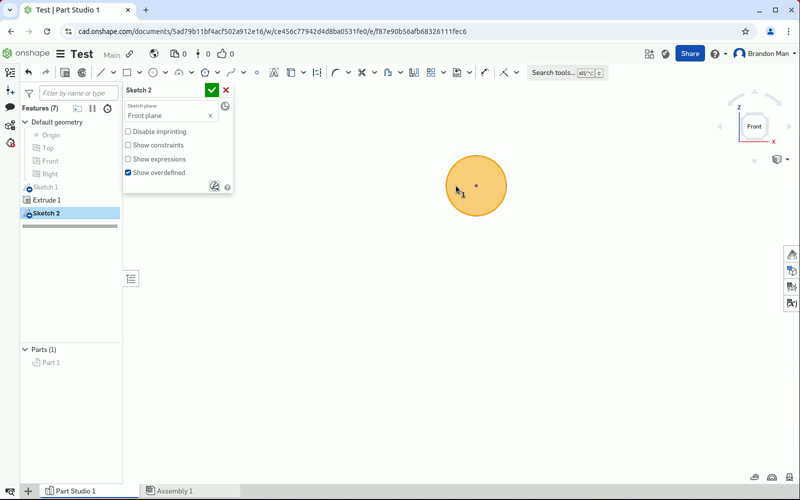
scroll(-6)
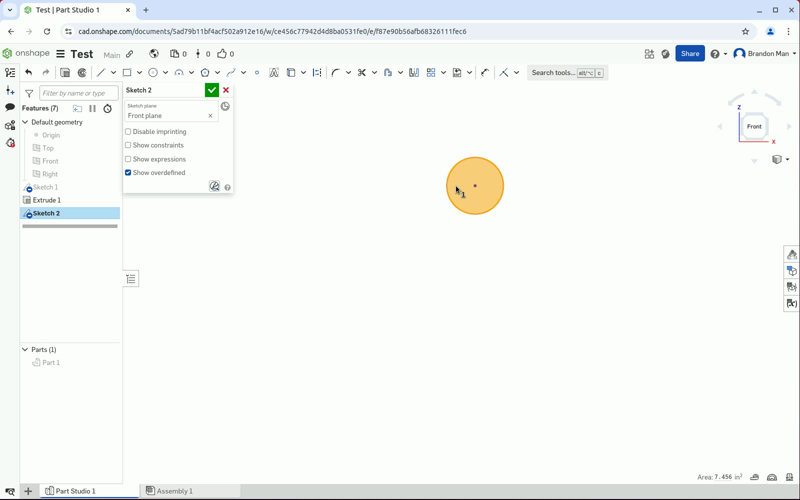
scroll(-6)
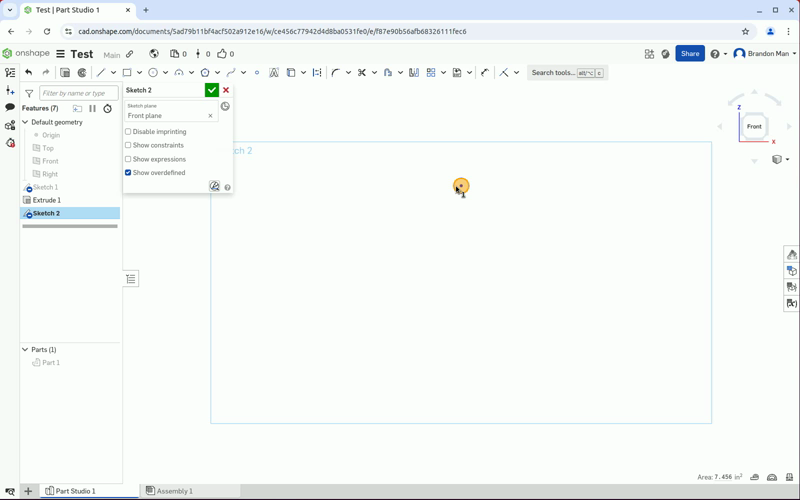
mouse_move(73, 352)
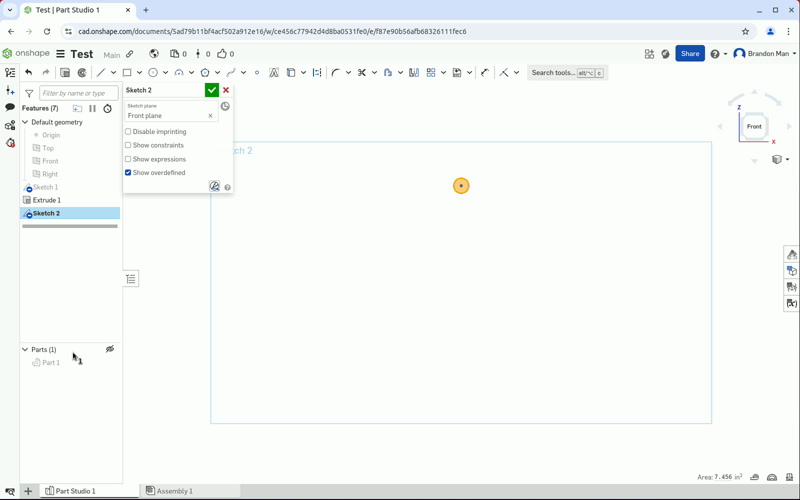
key(shift+y)
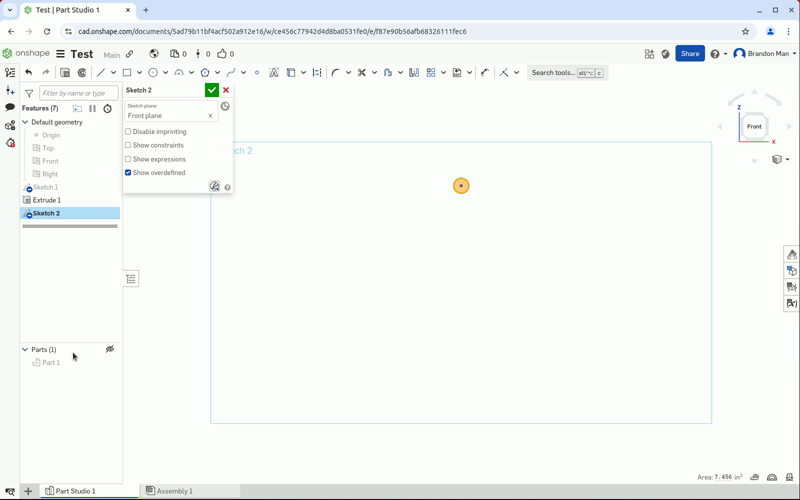
key(shift+e)
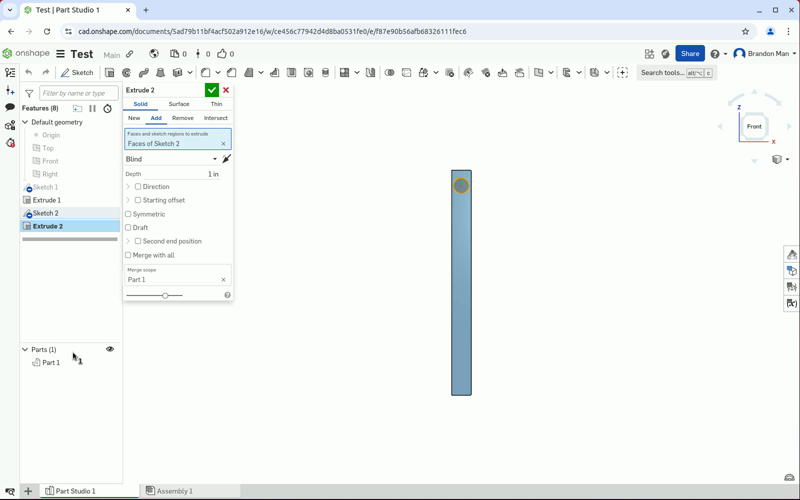
mouse_move(143, 106)
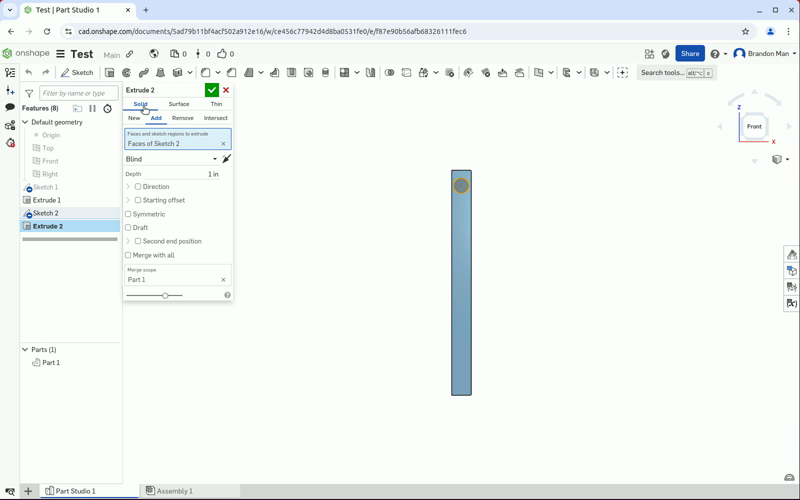
click(143, 106)
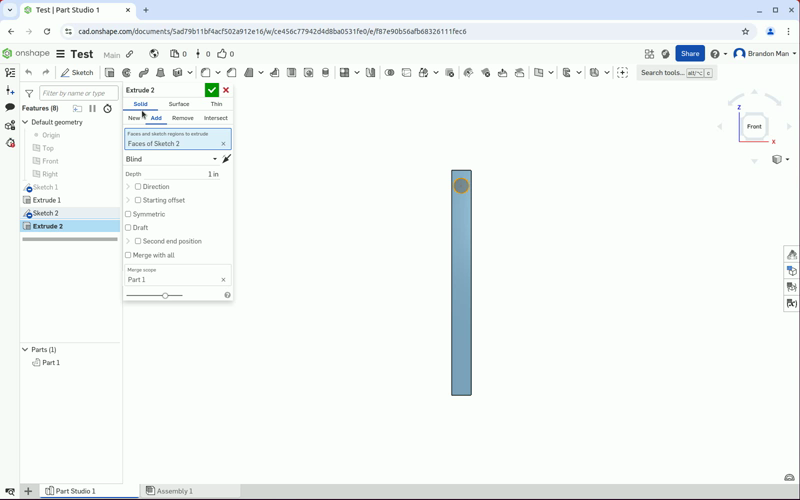
mouse_move(137, 120)
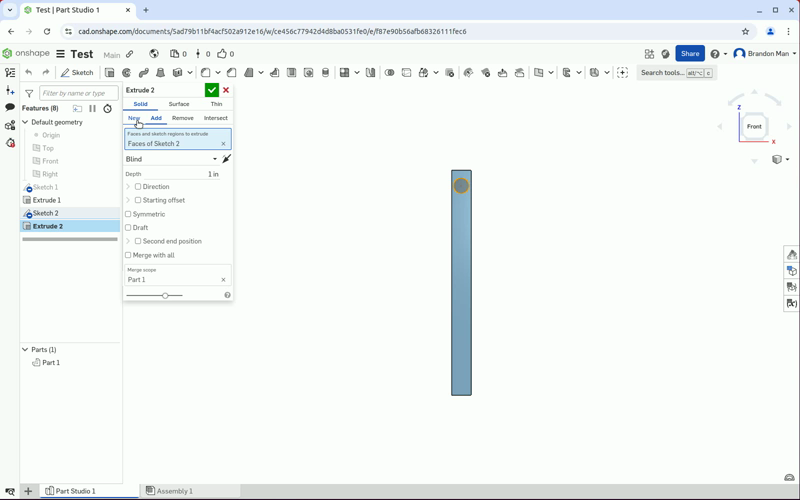
click(137, 120)
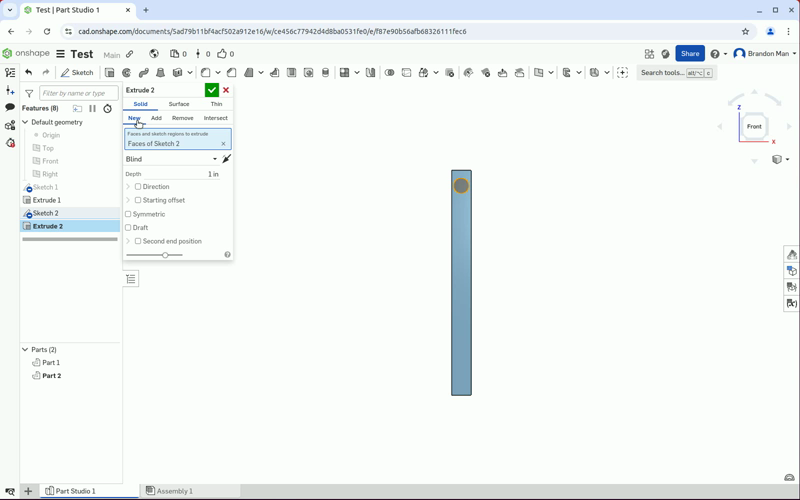
key(tab, 4)
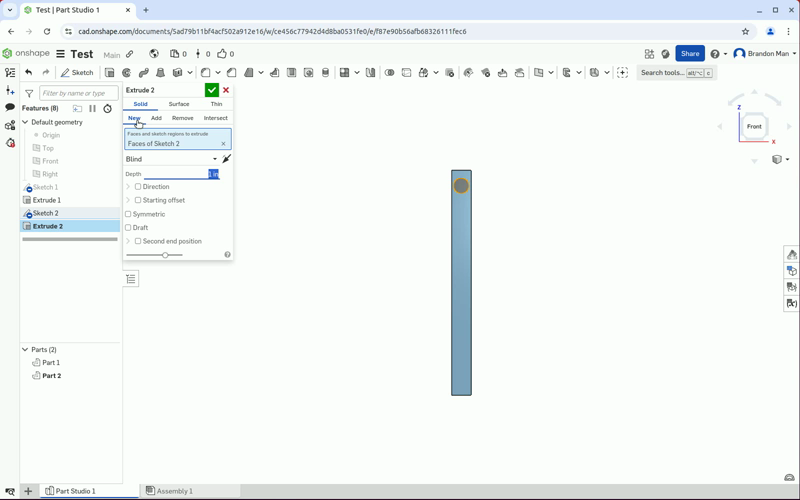
text(23.108)
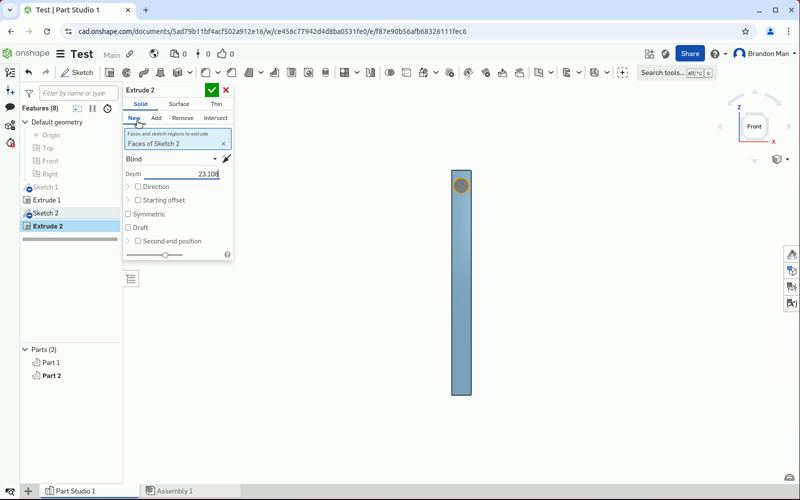
key(tab, 3)
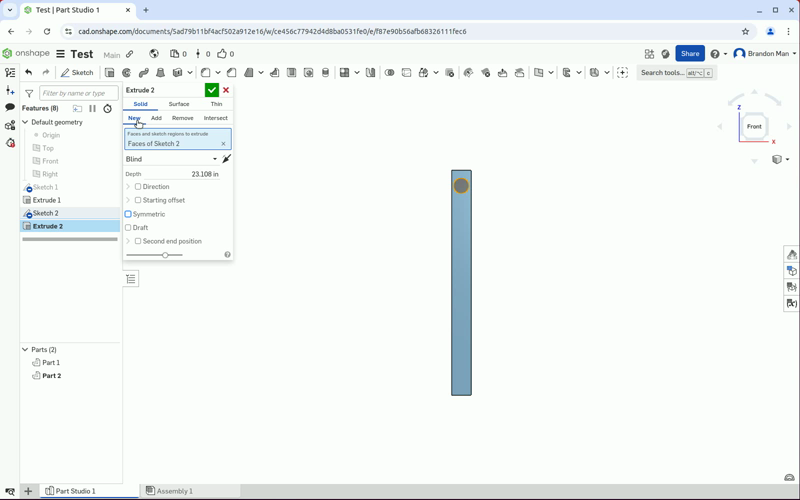
key(space)
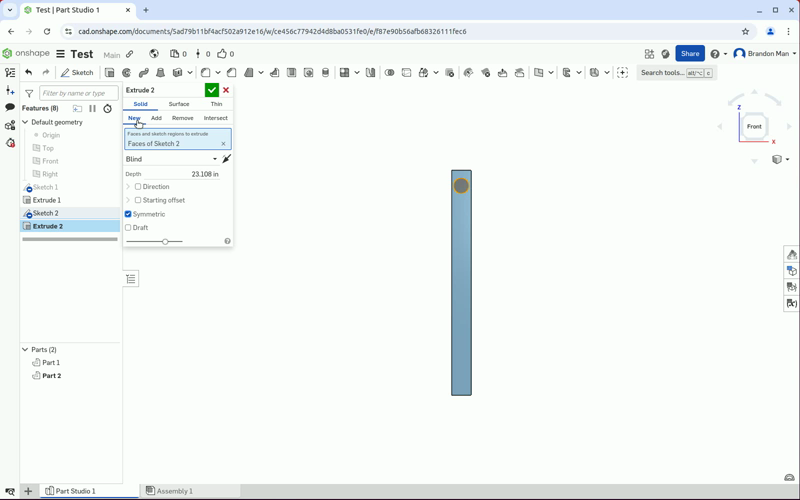
key(enter)
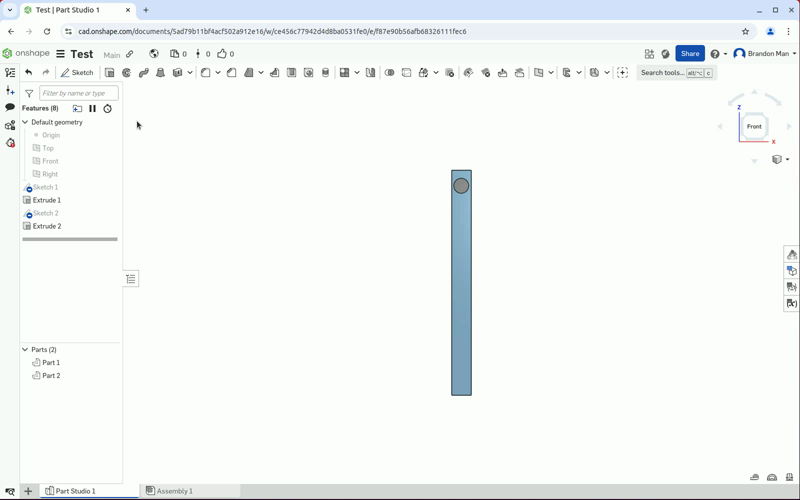
key(shift+h)
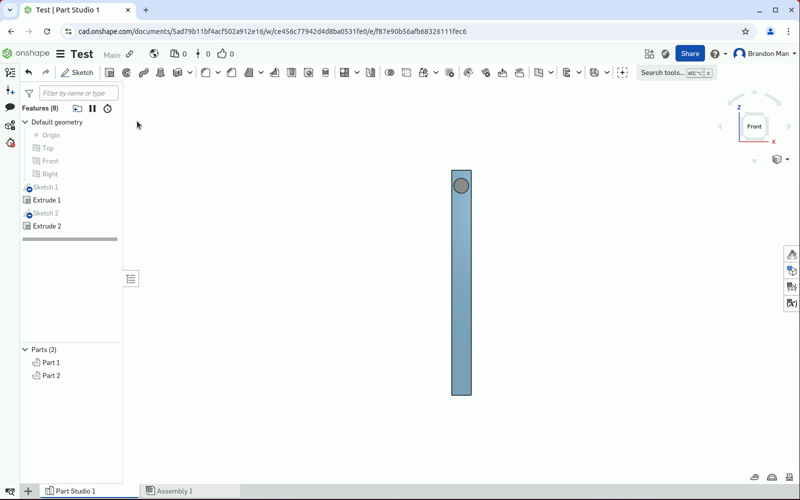
key(shift+h)
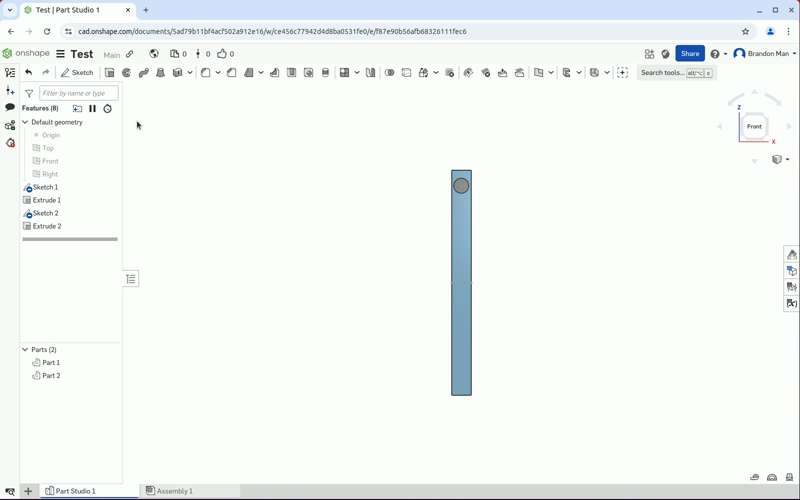
key(shift+7)
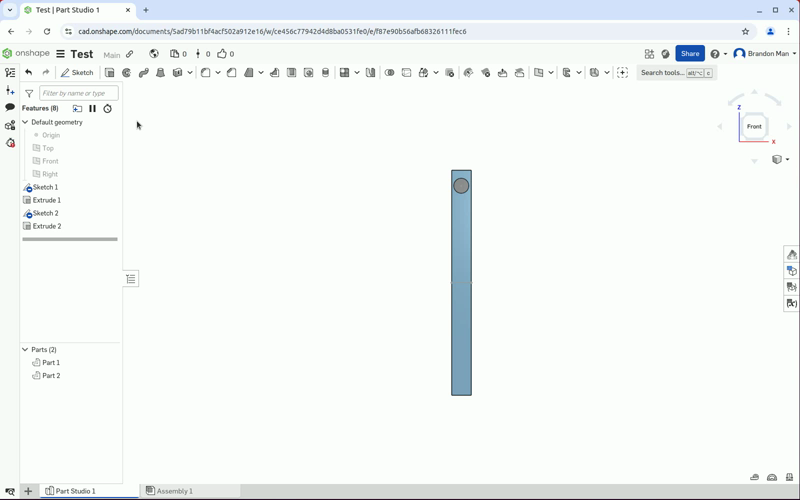
key(left, 2)
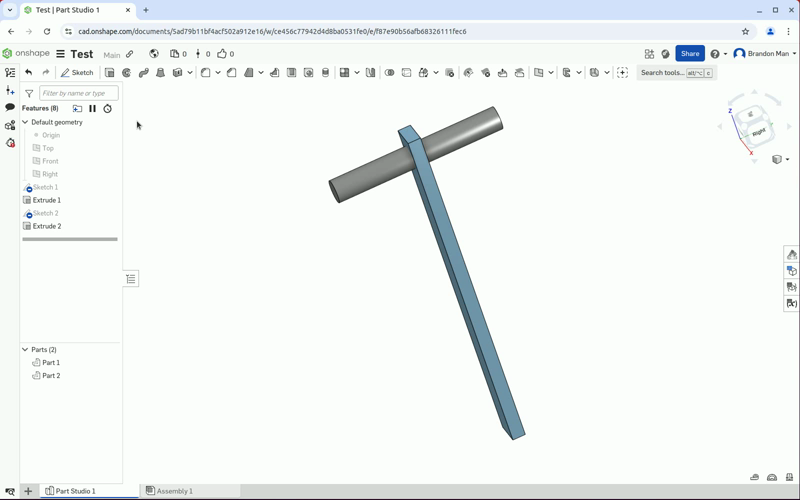
key(down, 2)
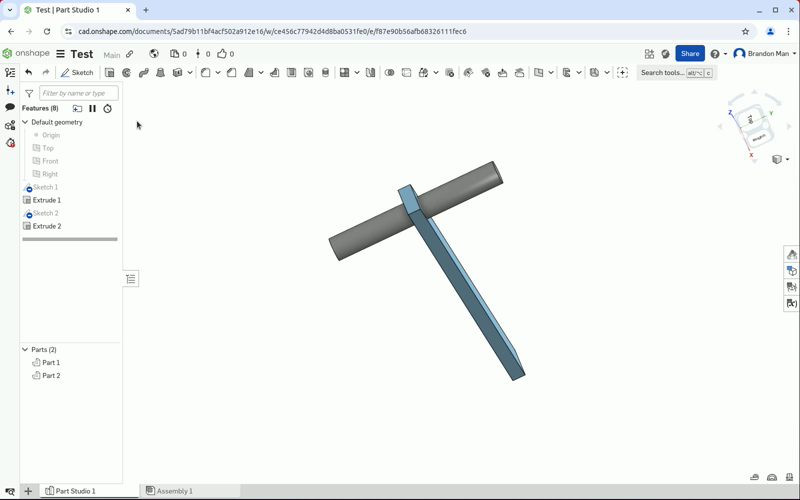
key(up, 2)
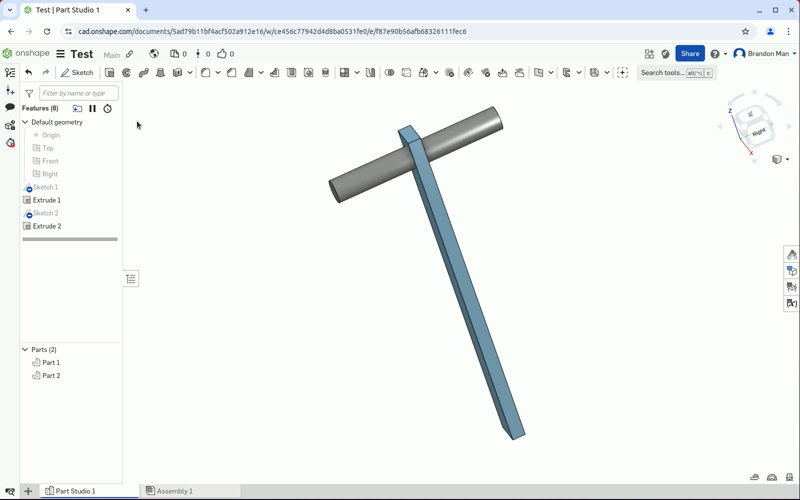
key(right, 2)
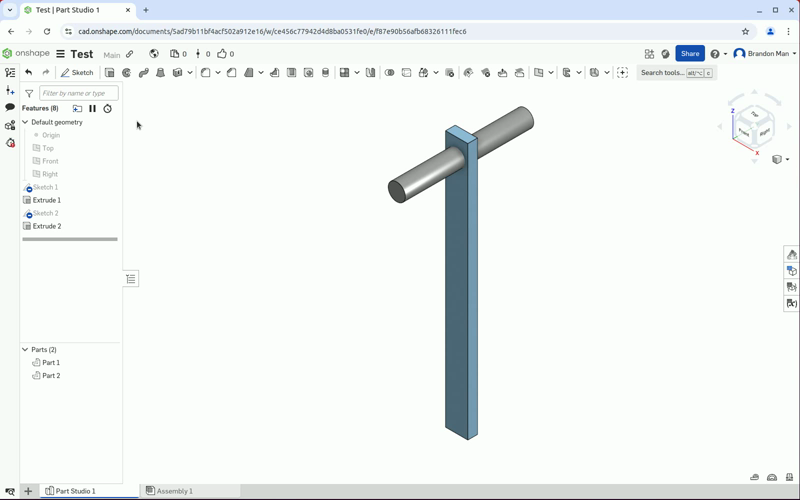
mouse_move(73, 189)
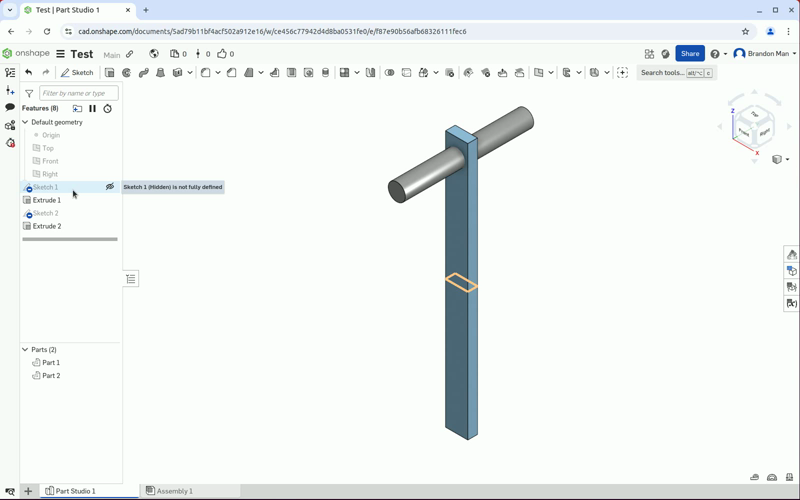
click(73, 189)